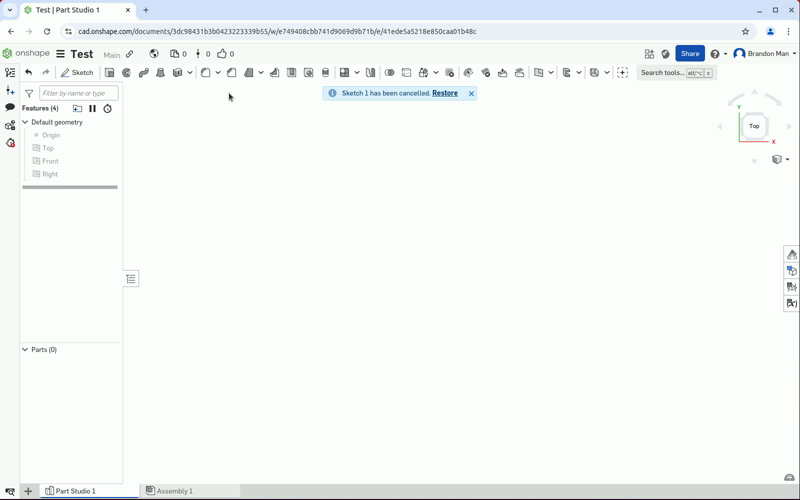
key(shift+h)
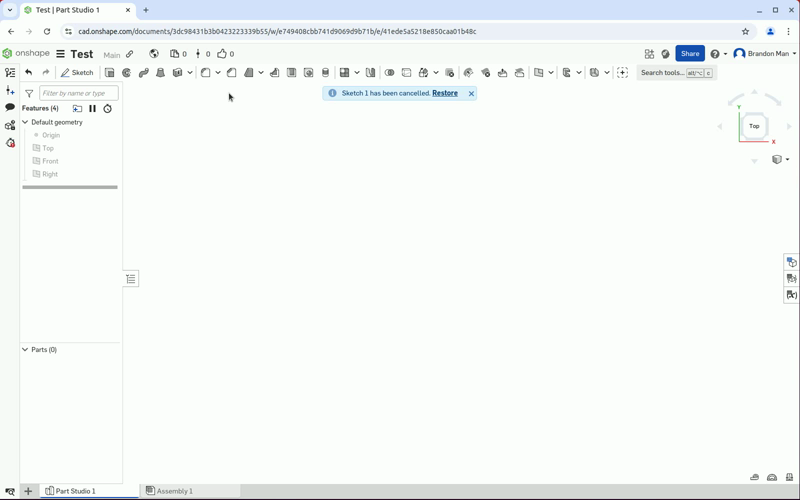
mouse_move(73, 352)
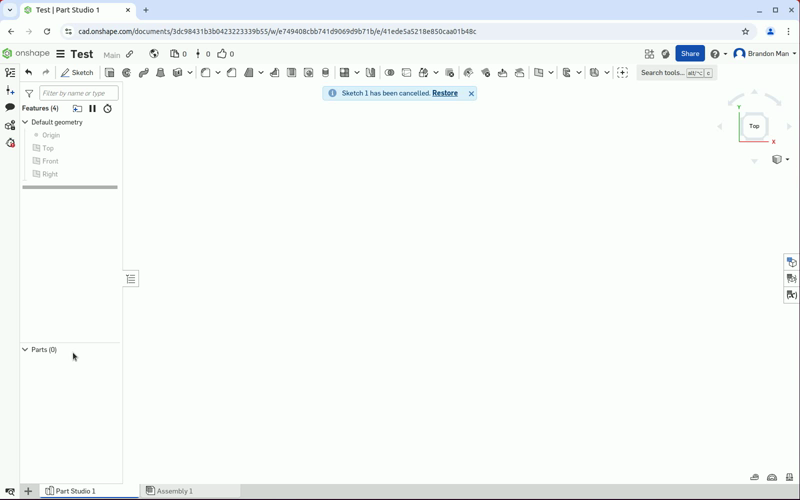
key(y)
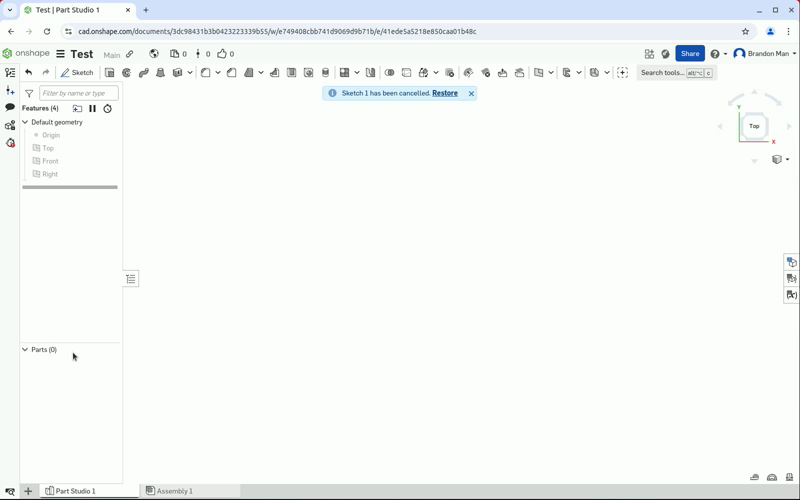
key(shift+p)
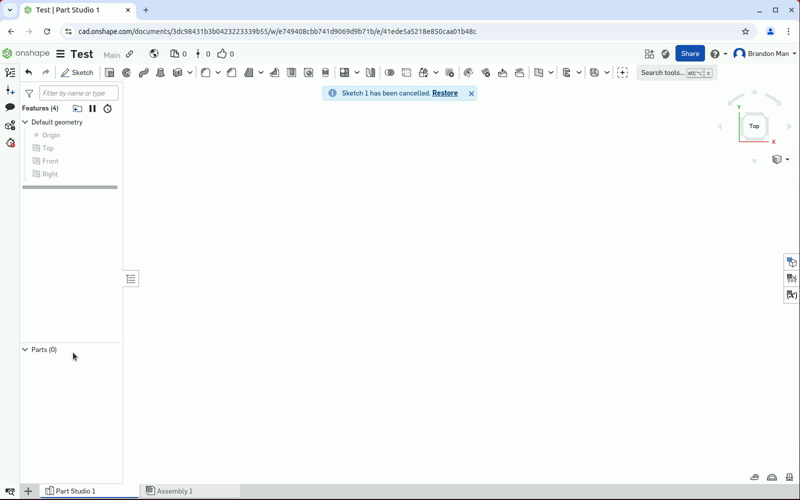
key(space)
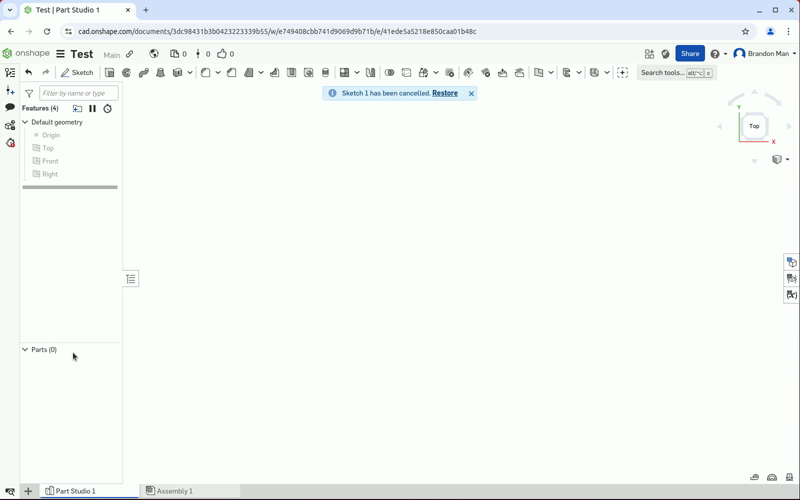
key_down(shift)
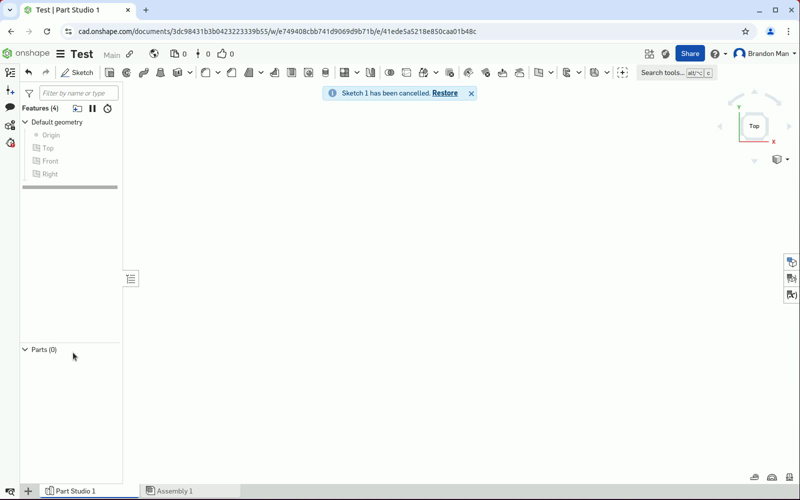
key(up)
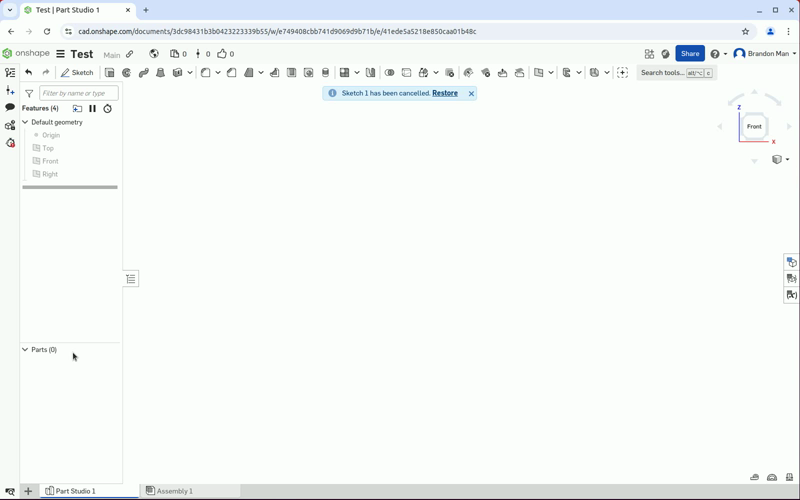
key_up(shift)
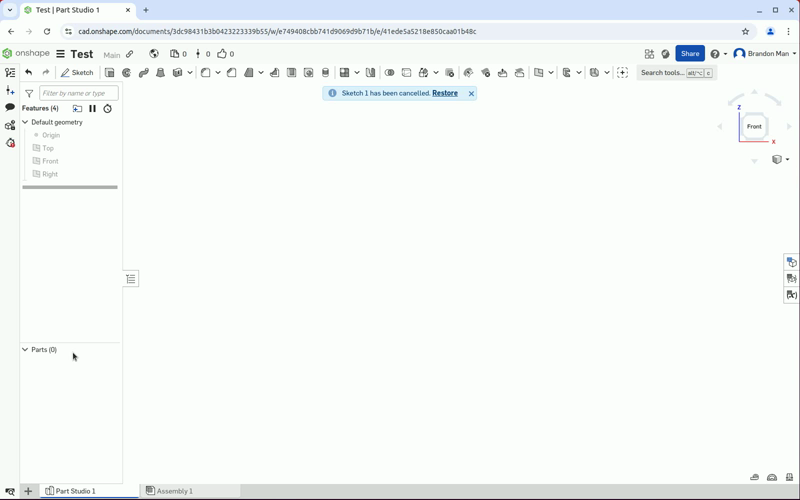
mouse_move(73, 352)
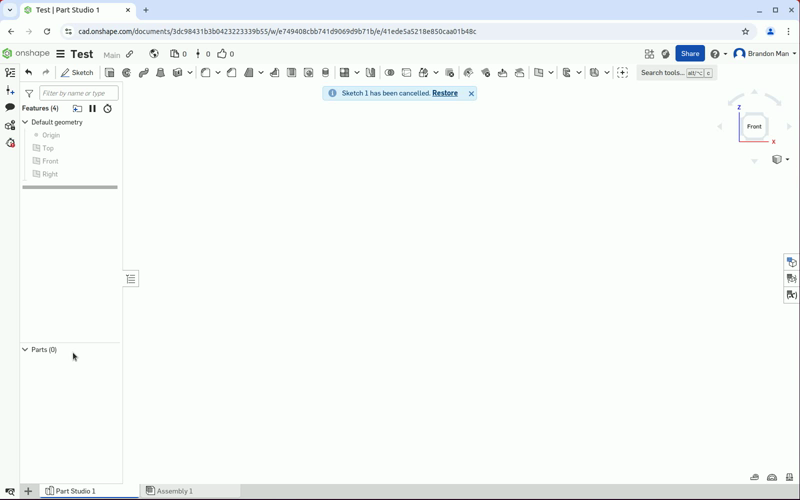
key(shift+y)
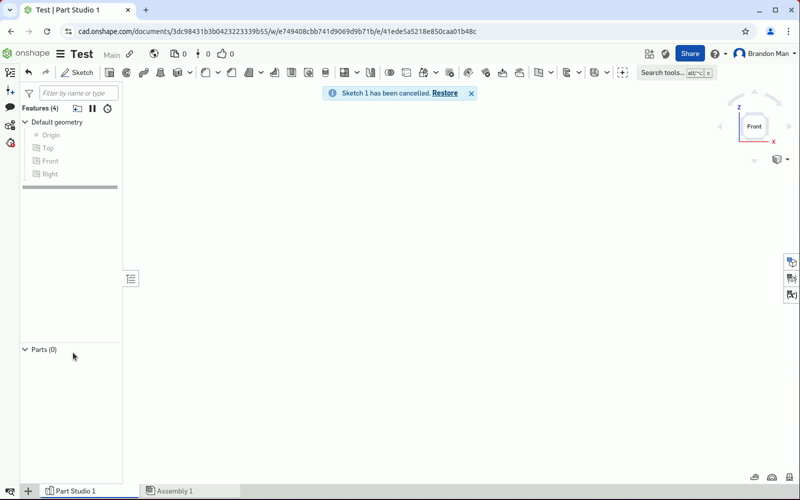
key(shift+s)
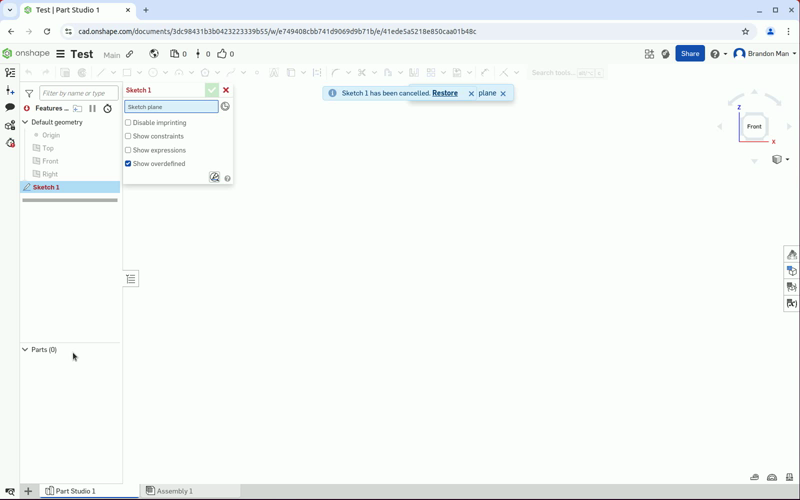
mouse_move(73, 163)
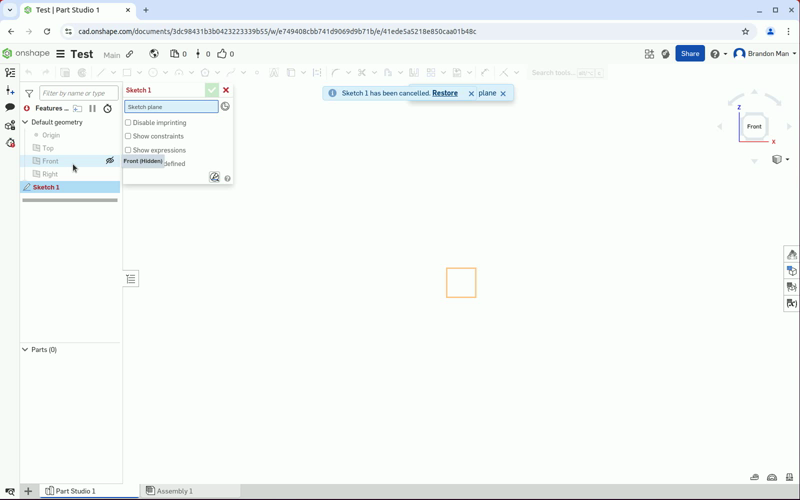
click(73, 163)
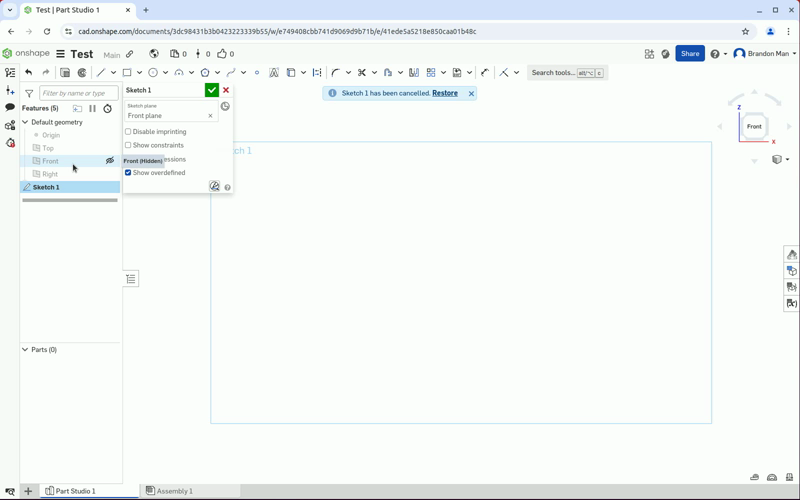
mouse_move(73, 352)
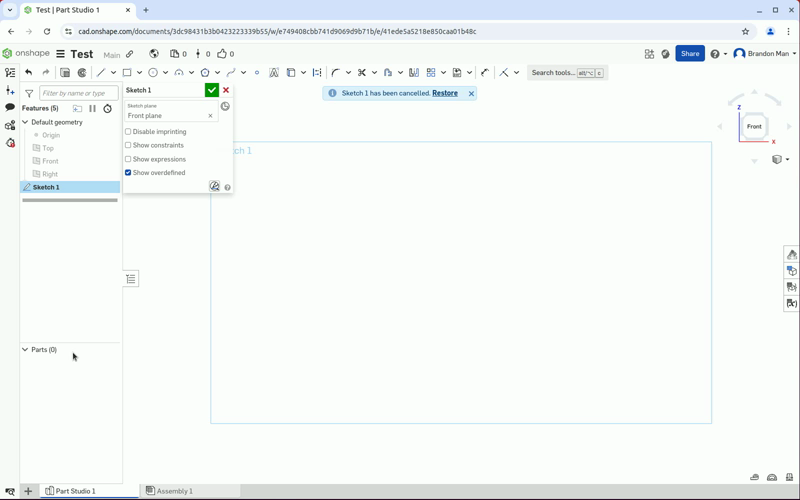
key(y)
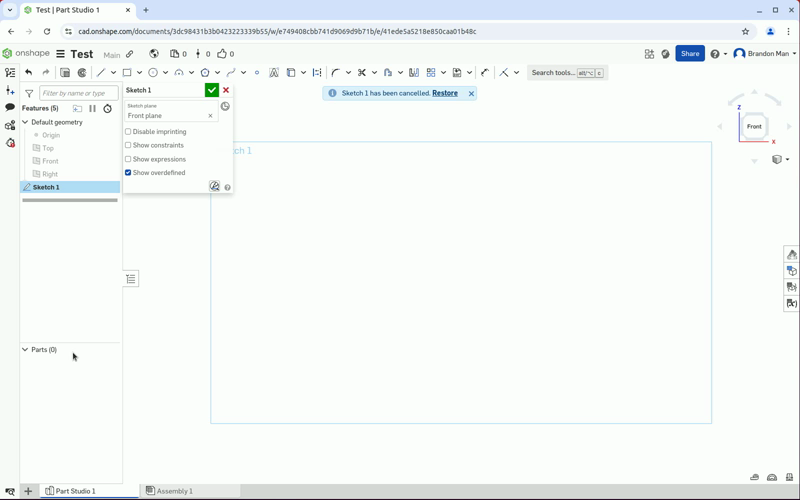
key(l)
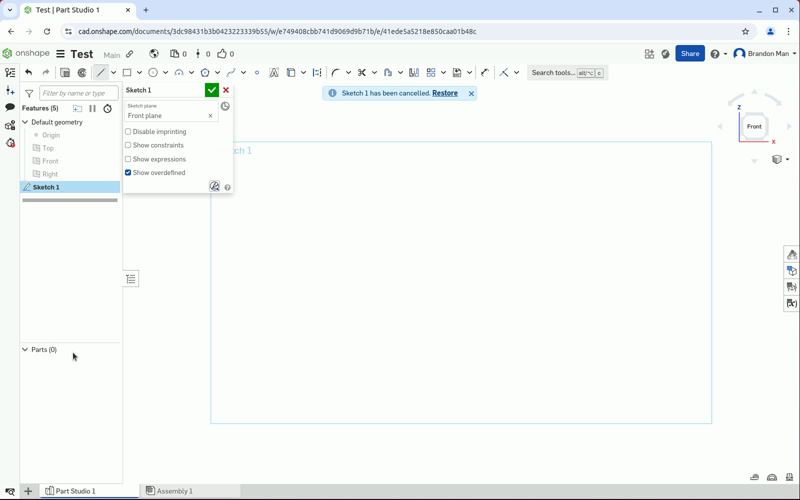
key_down(shift)
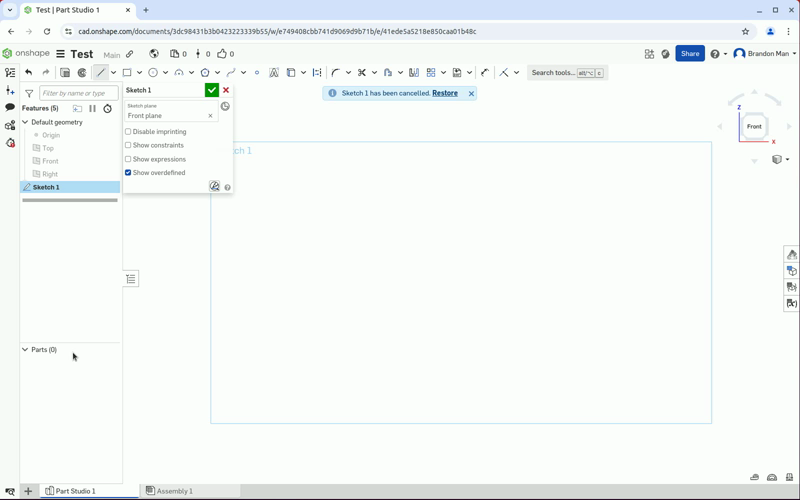
mouse_move(446, 282)
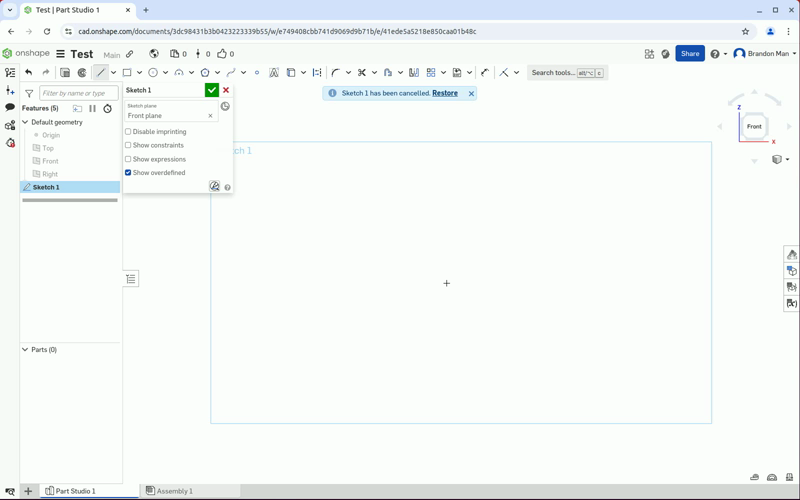
click(446, 282)
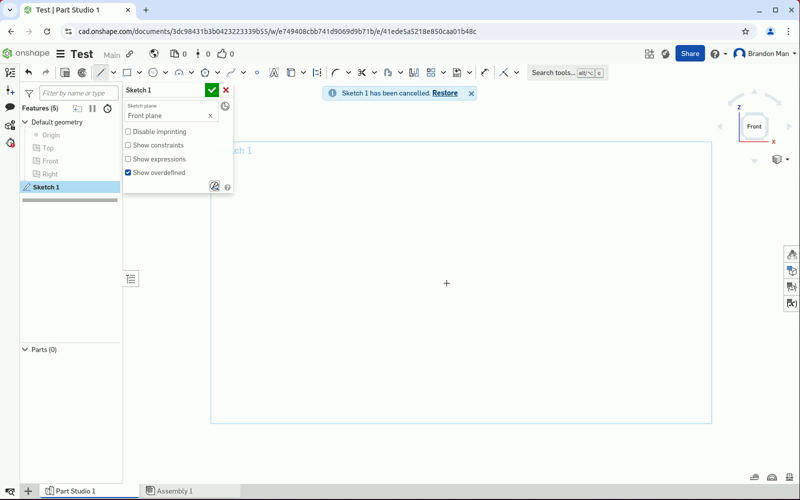
key_up(shift)
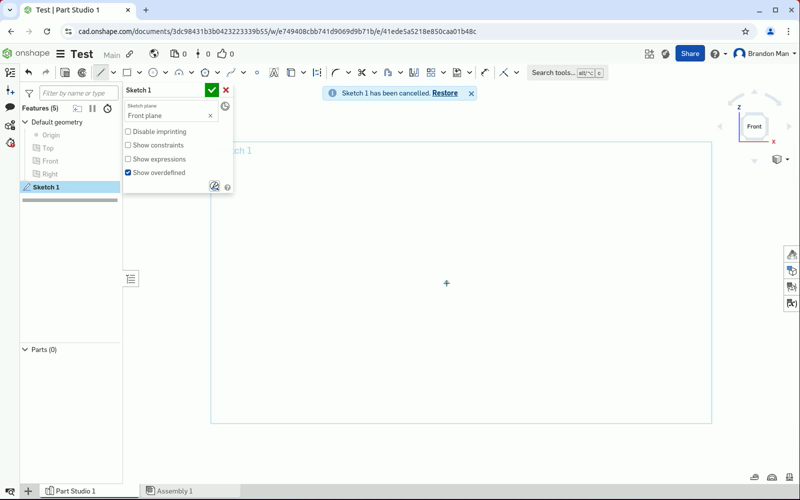
key_down(shift)
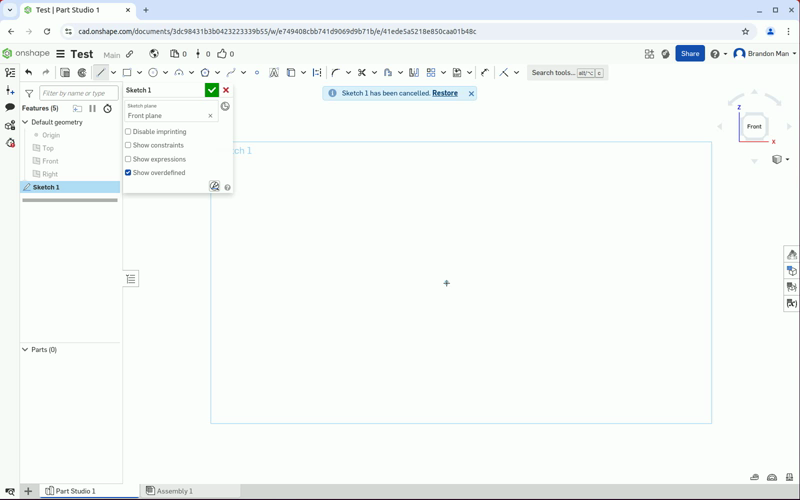
mouse_move(476, 282)
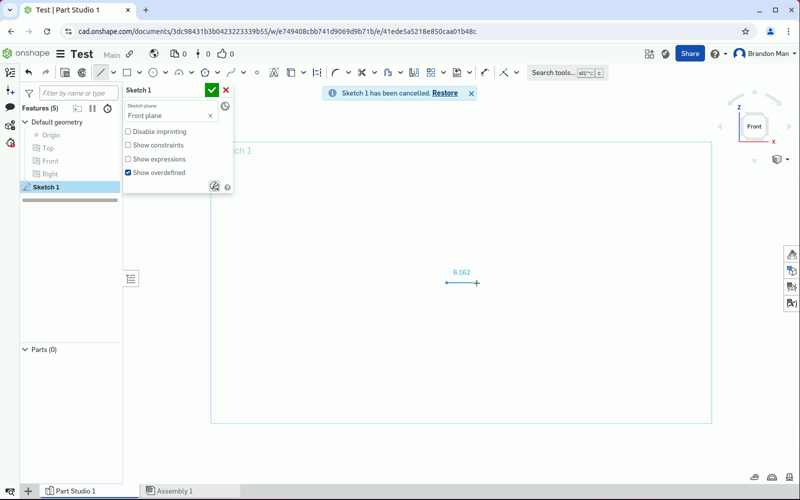
mouse_move(475, 282)
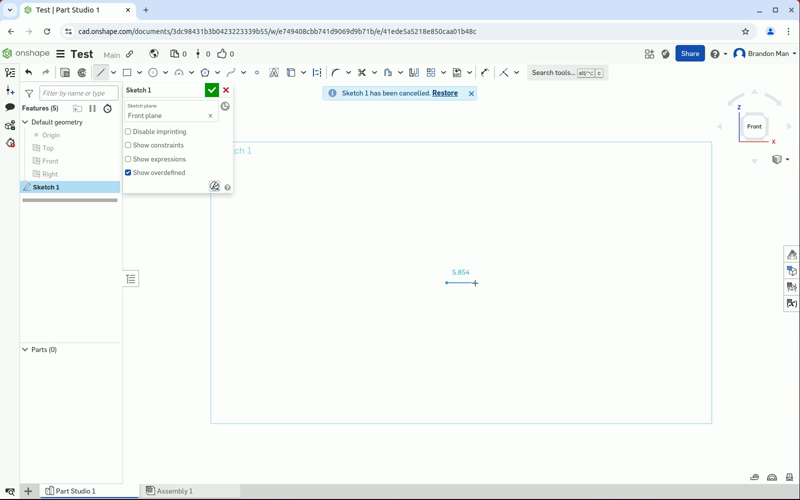
click(475, 282)
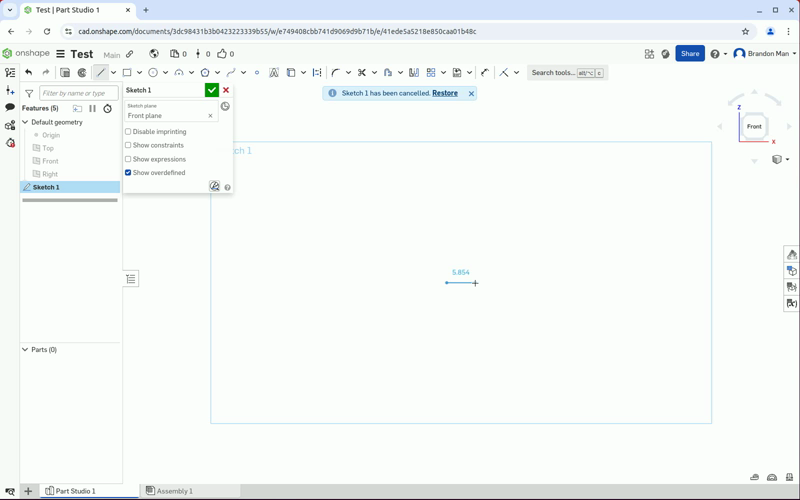
key_up(shift)
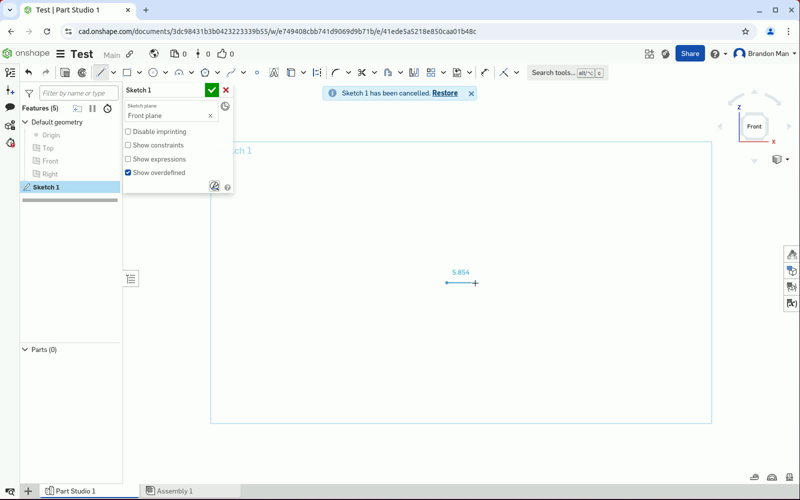
key_down(shift)
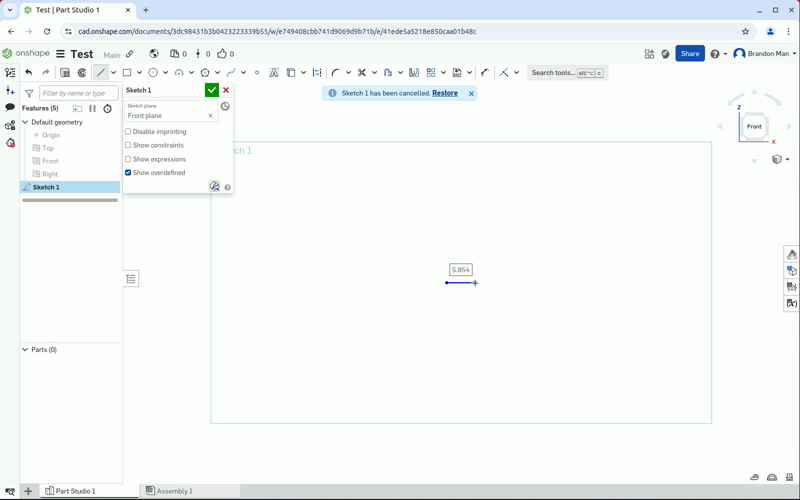
mouse_move(475, 184)
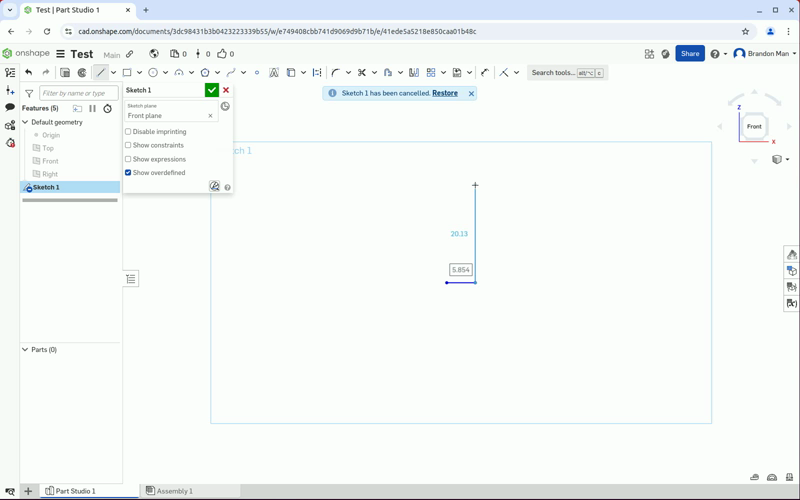
click(475, 184)
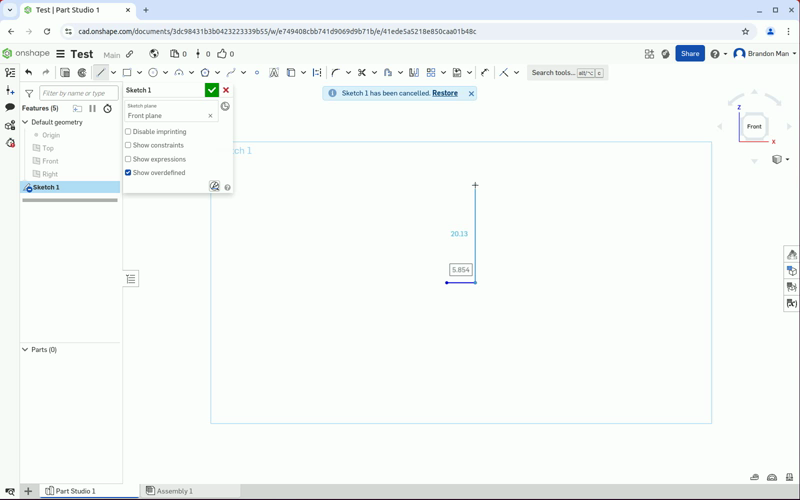
key_up(shift)
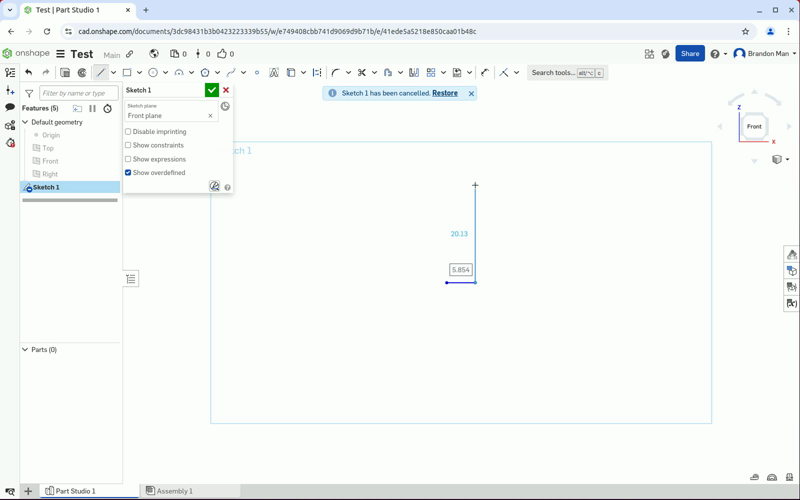
key(esc)
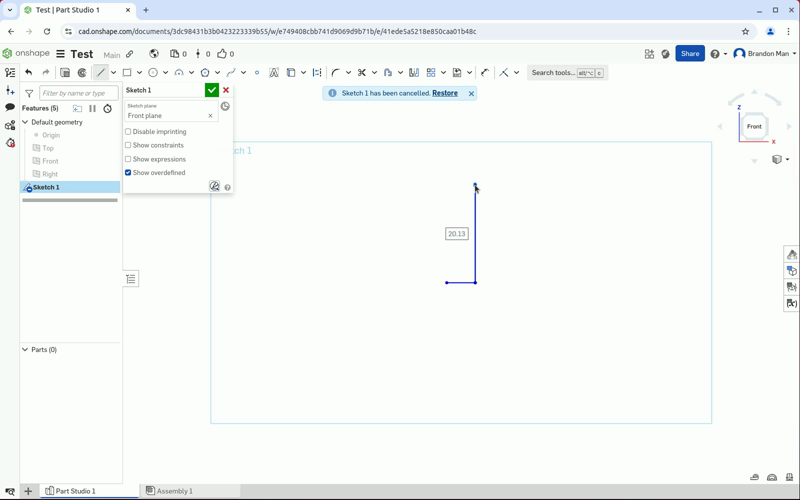
key(a)
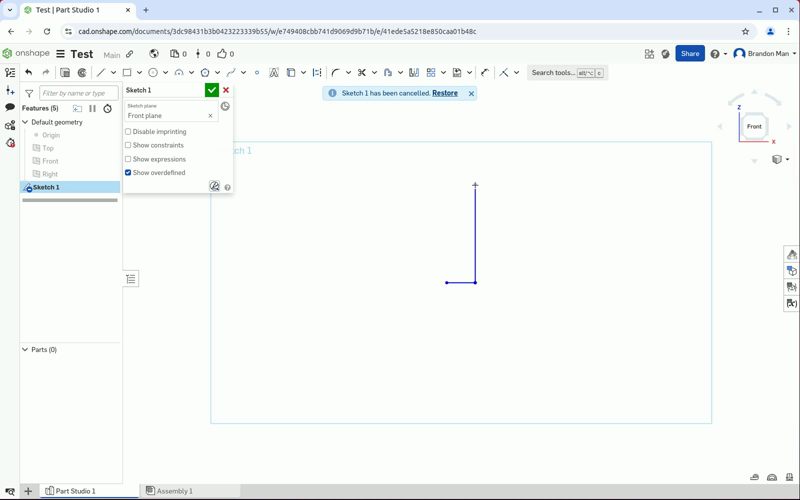
mouse_move(475, 184)
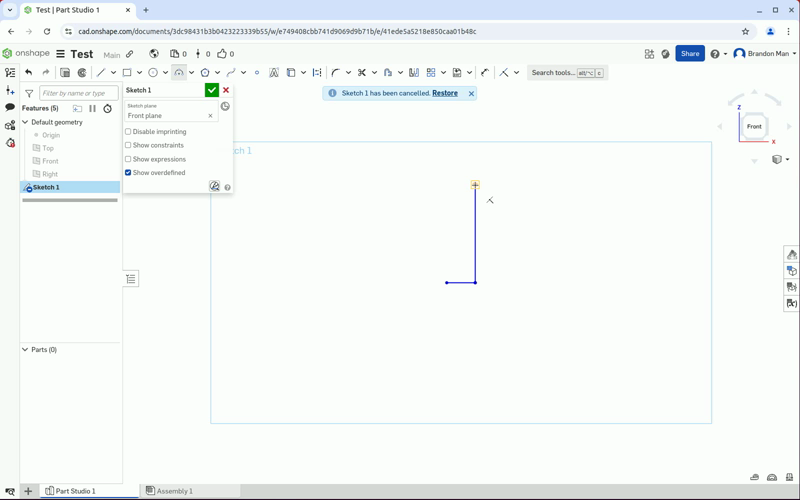
click(475, 184)
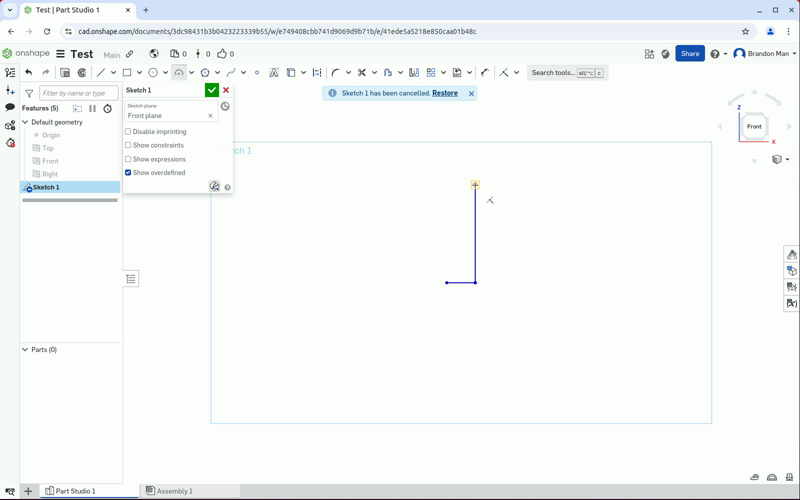
key_down(shift)
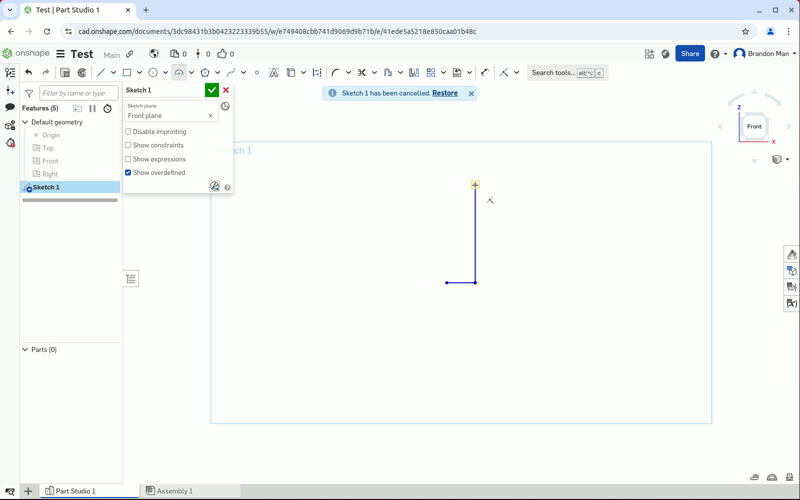
mouse_move(446, 184)
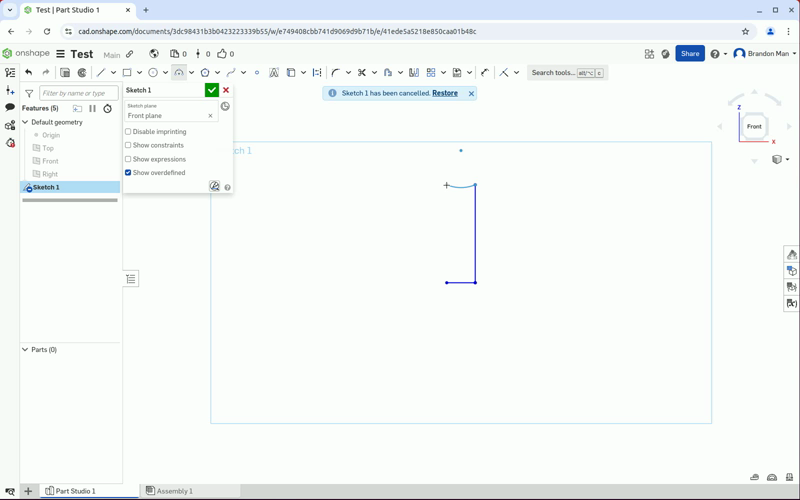
click(446, 184)
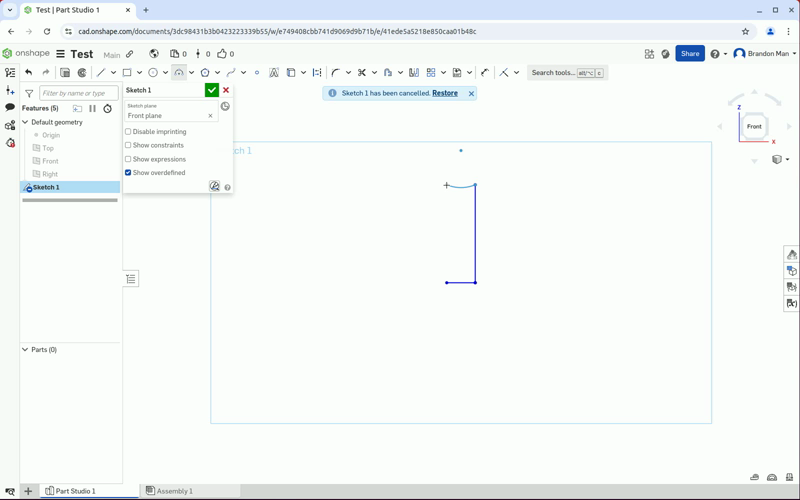
mouse_move(460, 170)
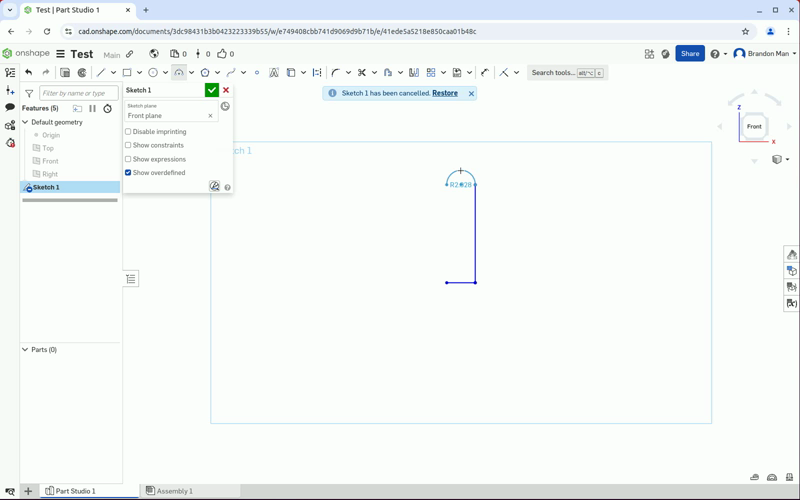
click(460, 170)
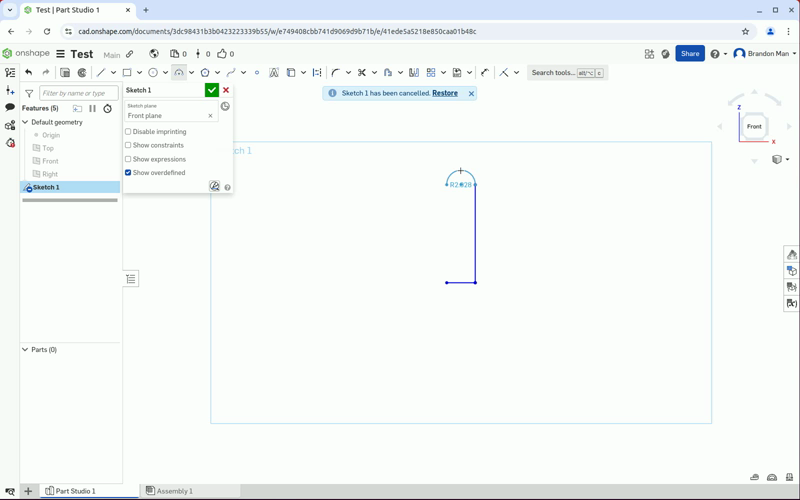
key_up(shift)
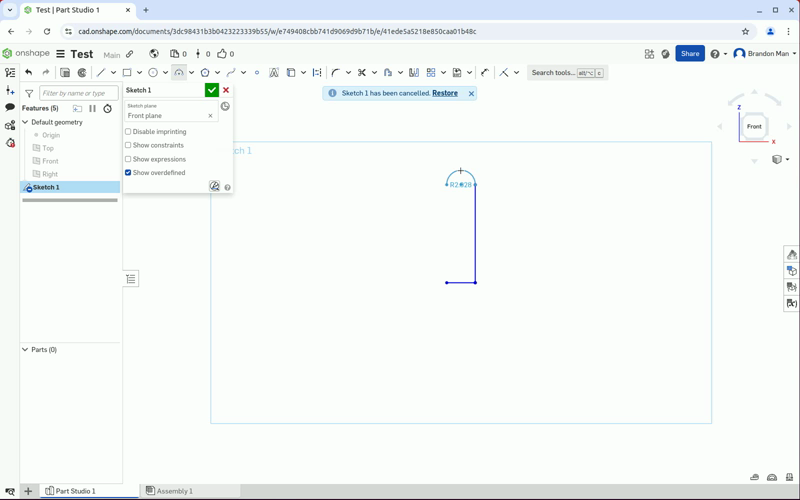
key(esc)
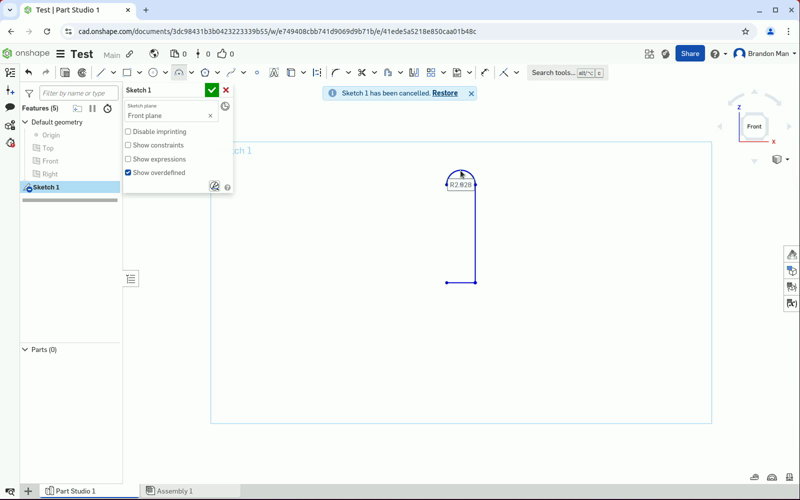
key(l)
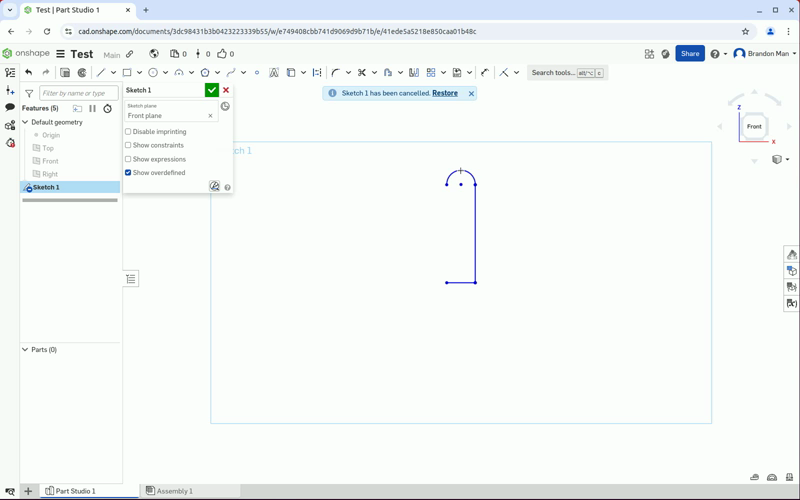
mouse_move(446, 184)
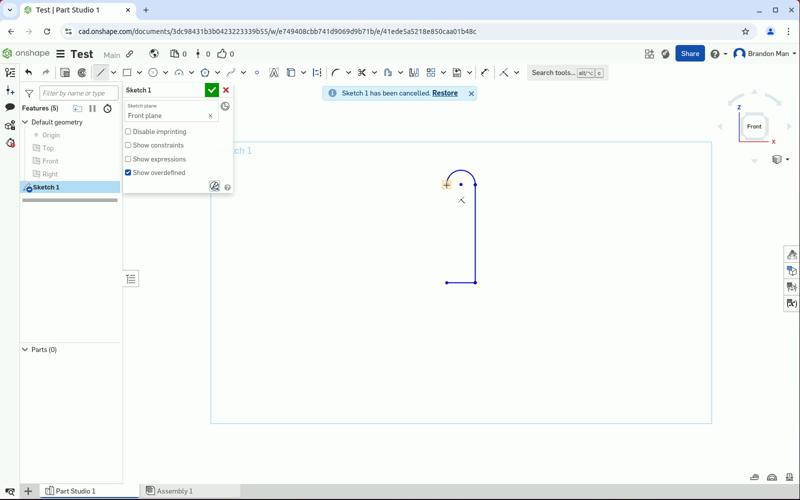
click(446, 184)
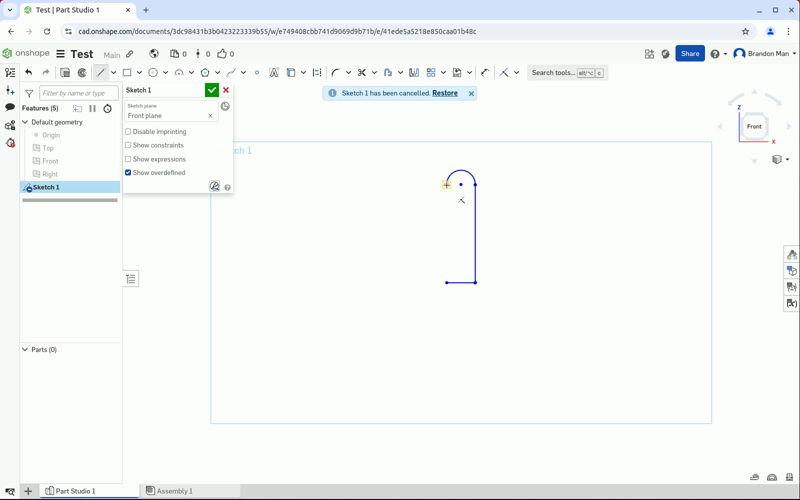
key_down(shift)
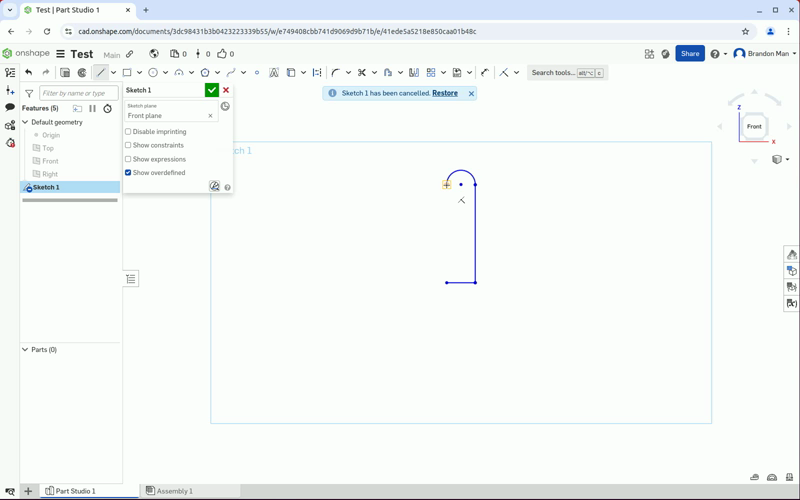
mouse_move(446, 282)
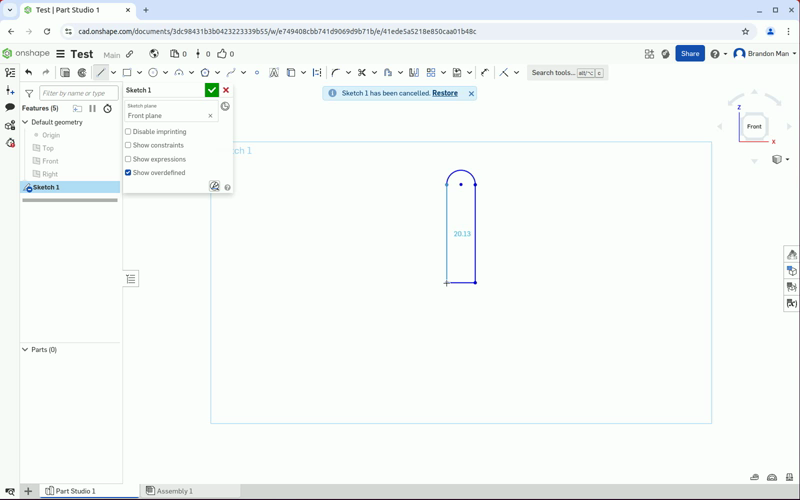
key_up(shift)
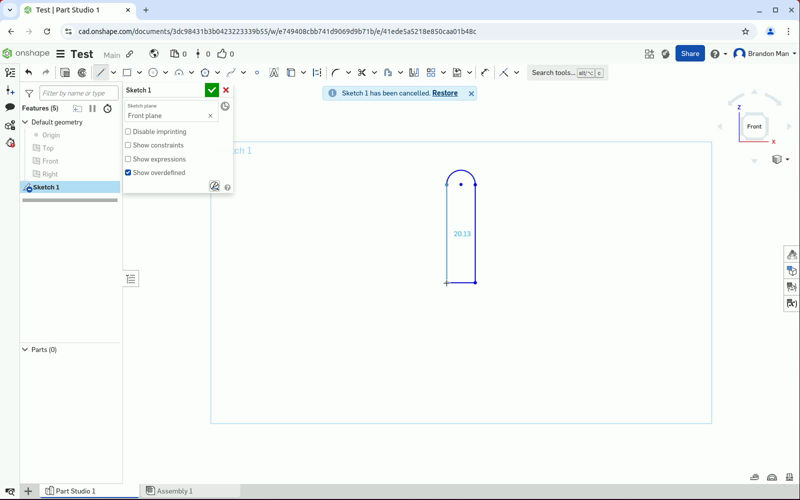
click(446, 282)
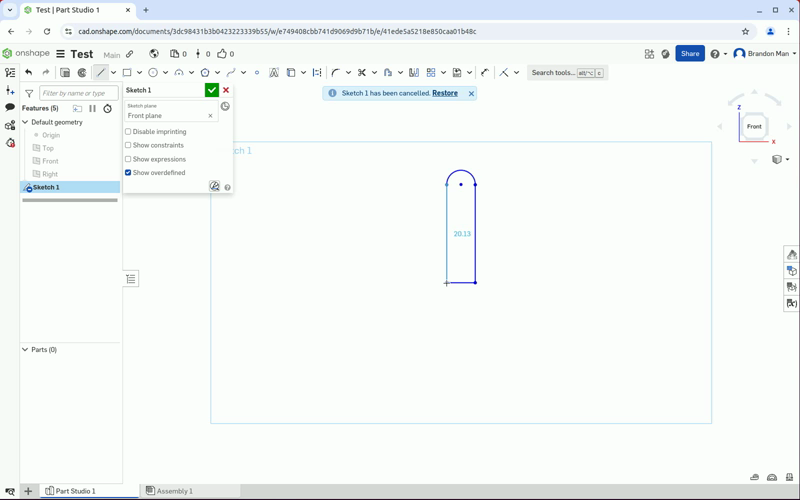
key(esc)
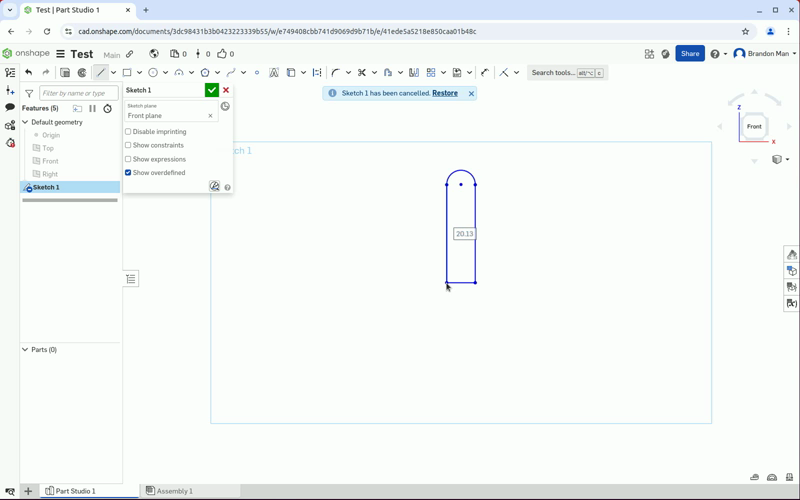
key(c)
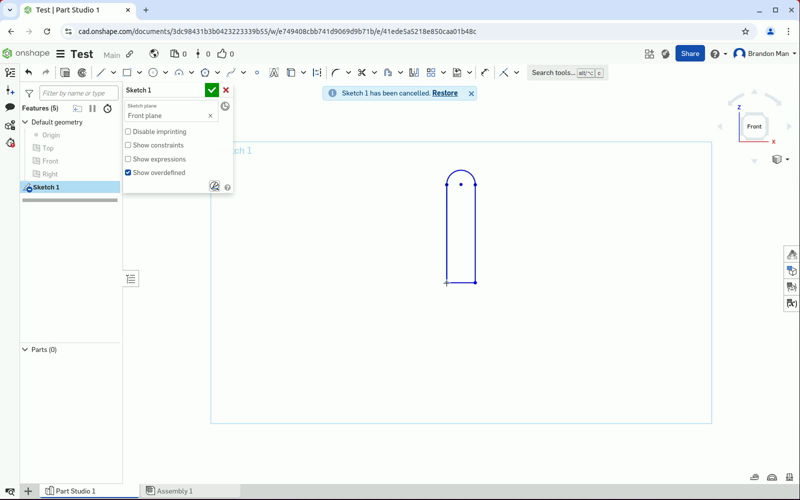
key_down(shift)
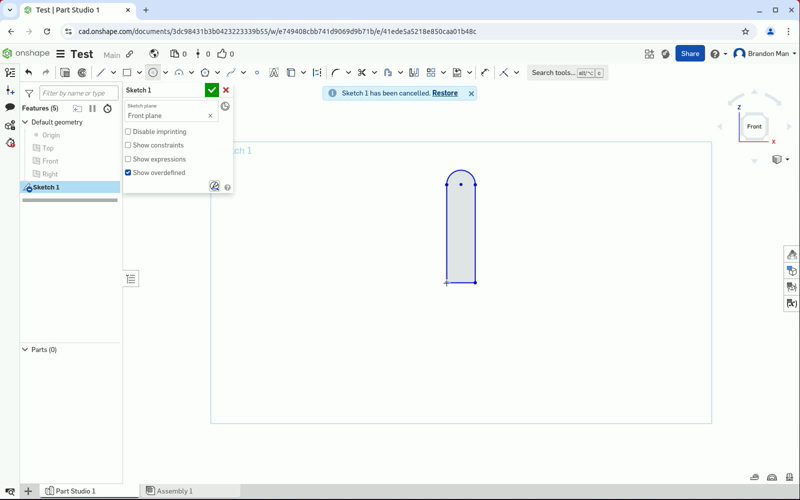
mouse_move(460, 184)
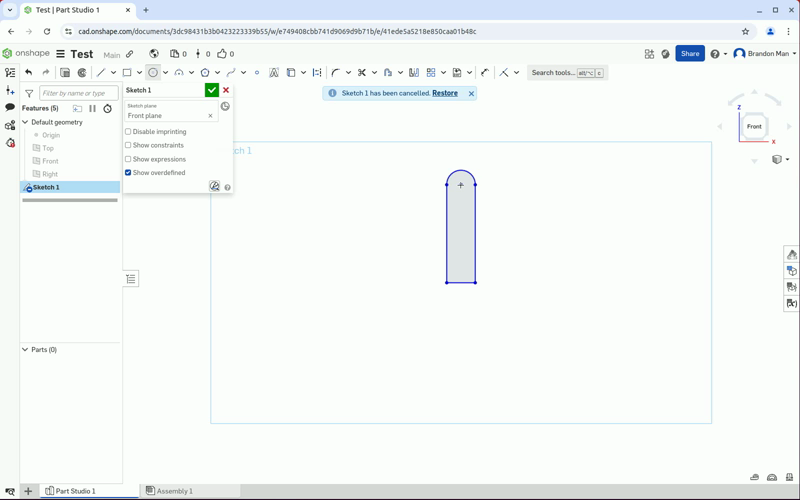
click(460, 184)
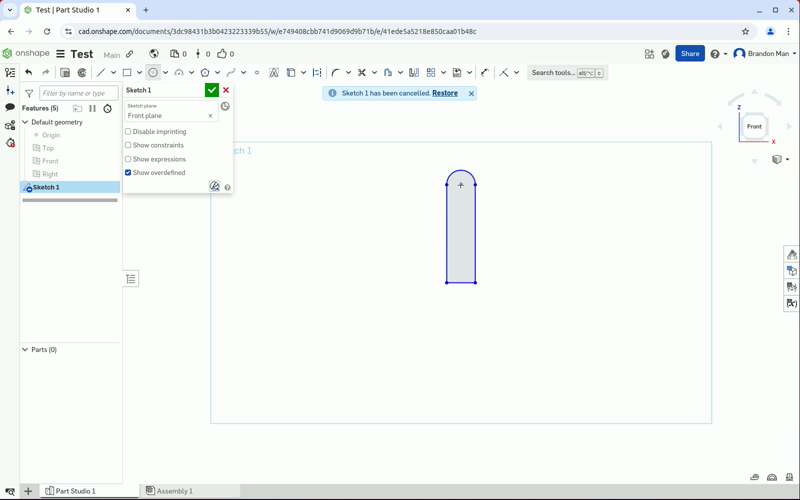
key_up(shift)
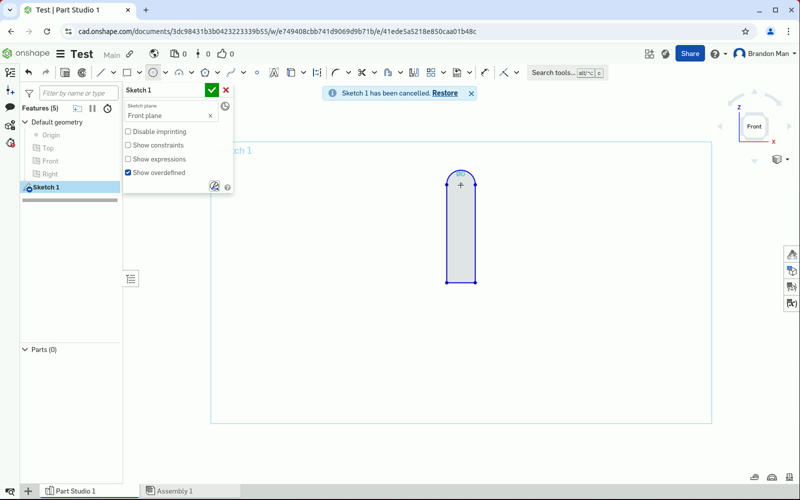
mouse_move(469, 184)
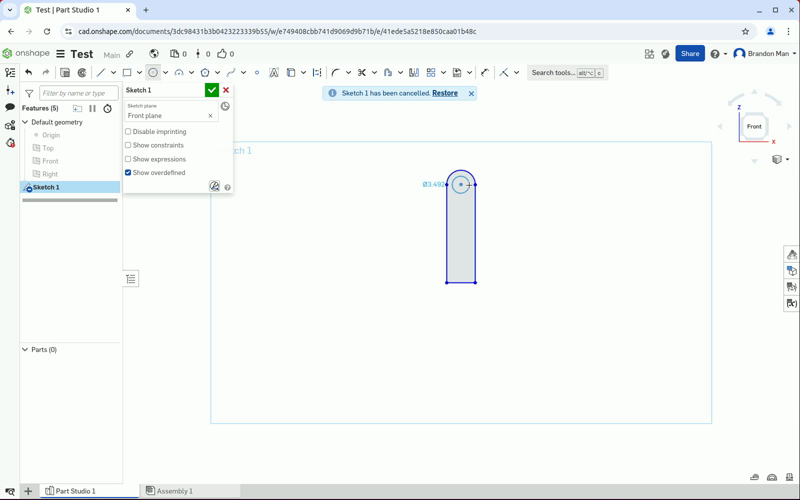
click(469, 184)
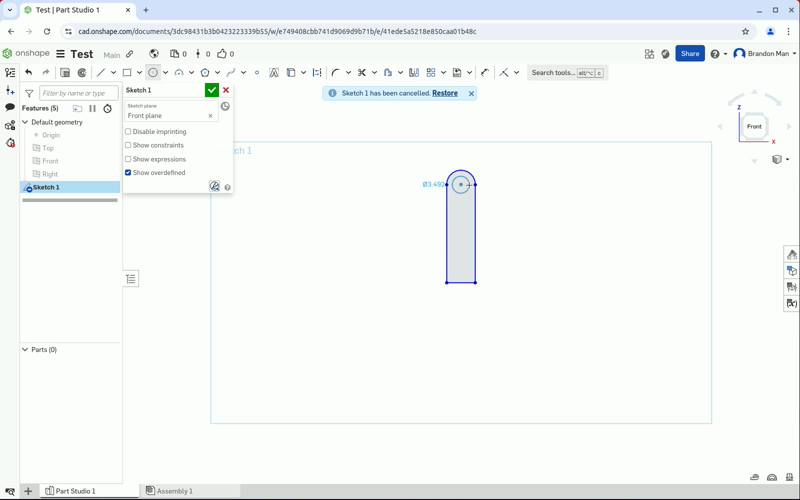
key(esc)
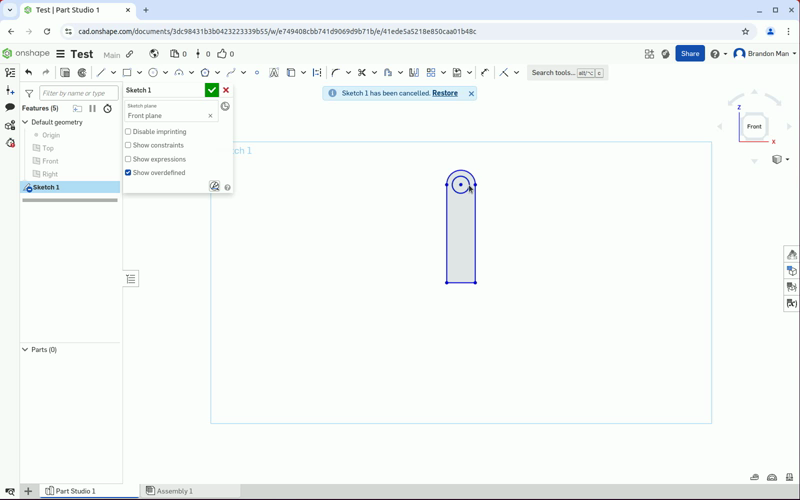
mouse_move(460, 242)
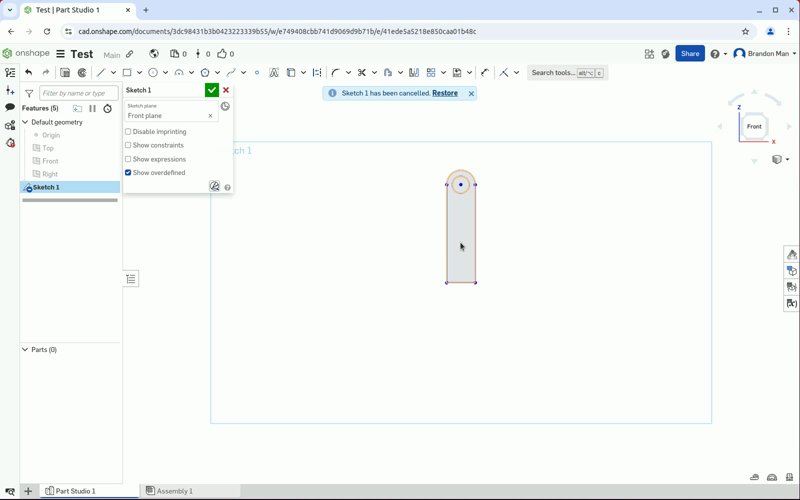
click(460, 242)
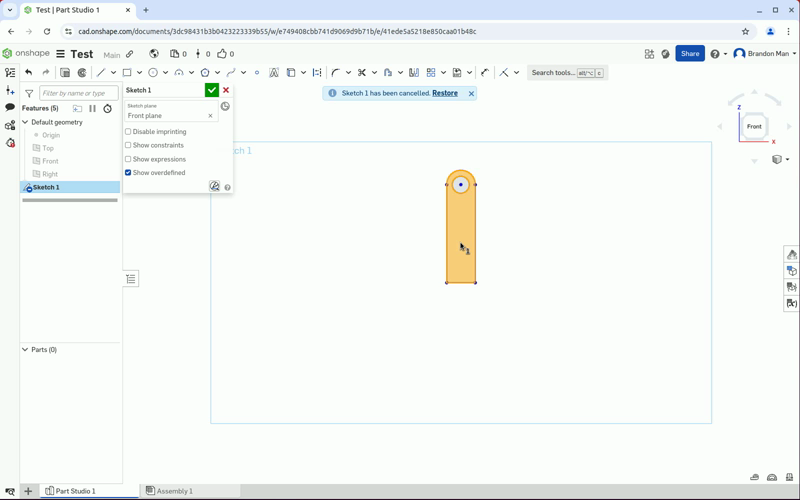
mouse_move(73, 352)
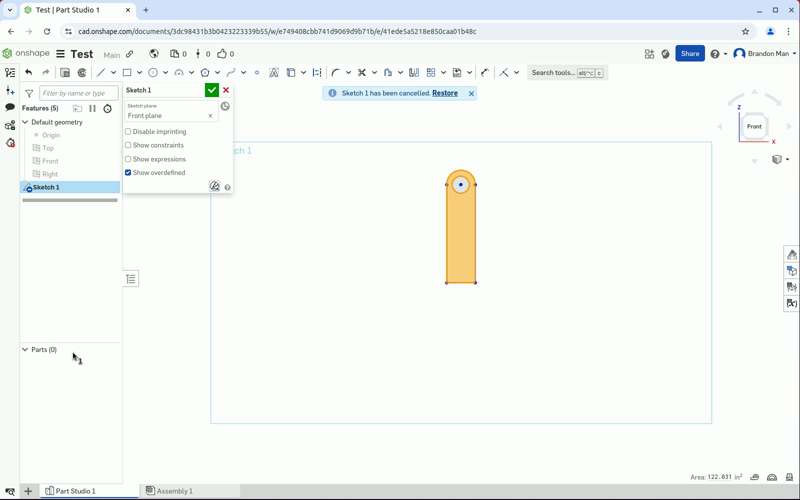
key(shift+y)
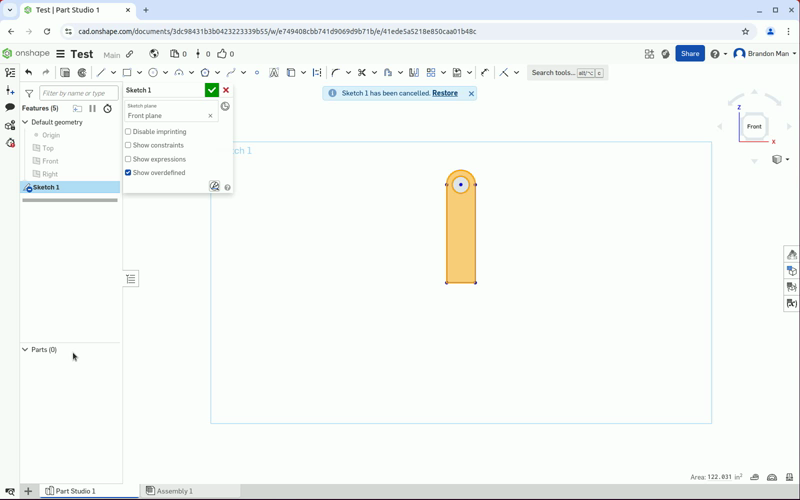
key(shift+e)
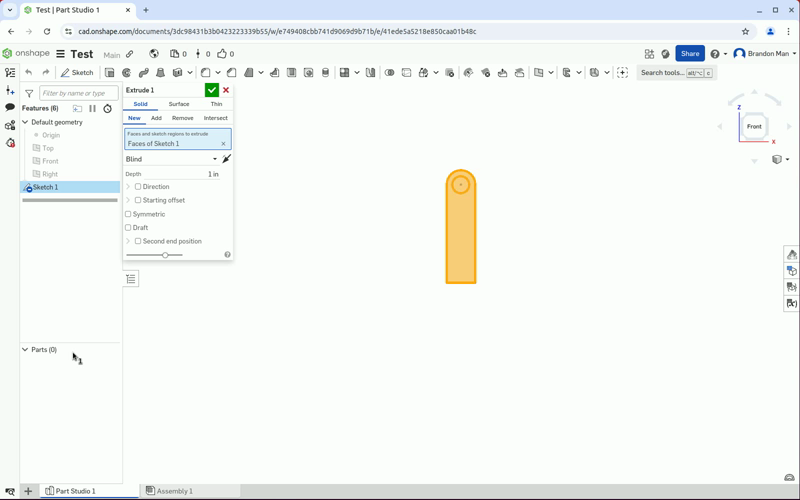
mouse_move(143, 106)
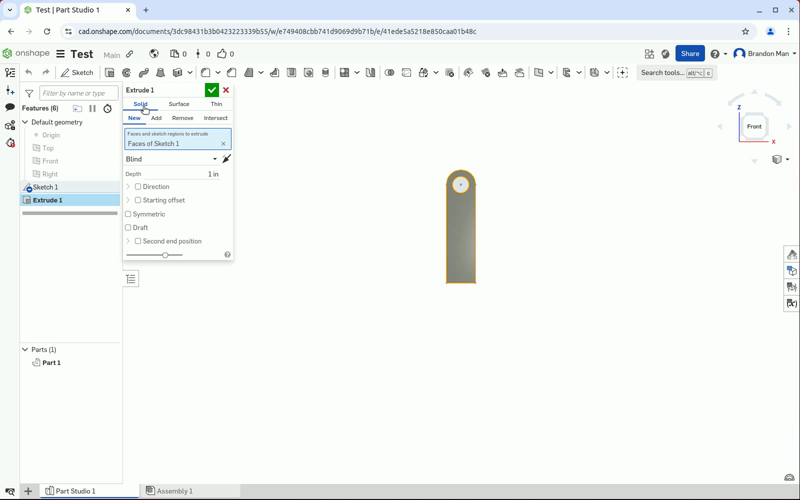
click(143, 106)
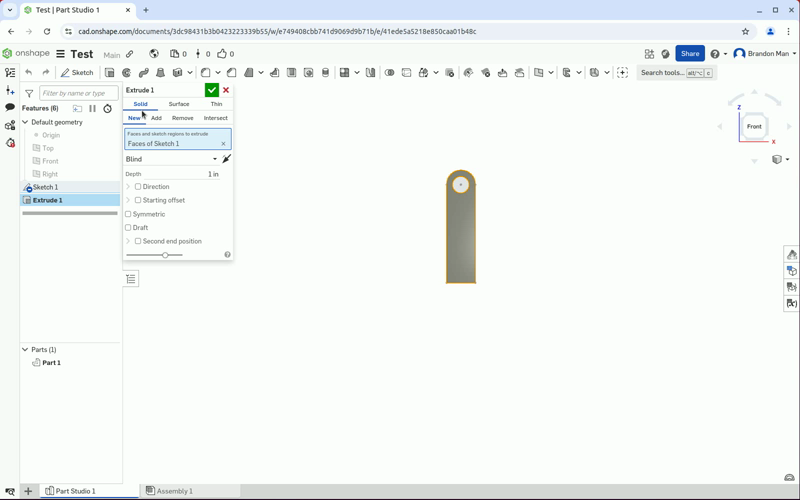
mouse_move(137, 120)
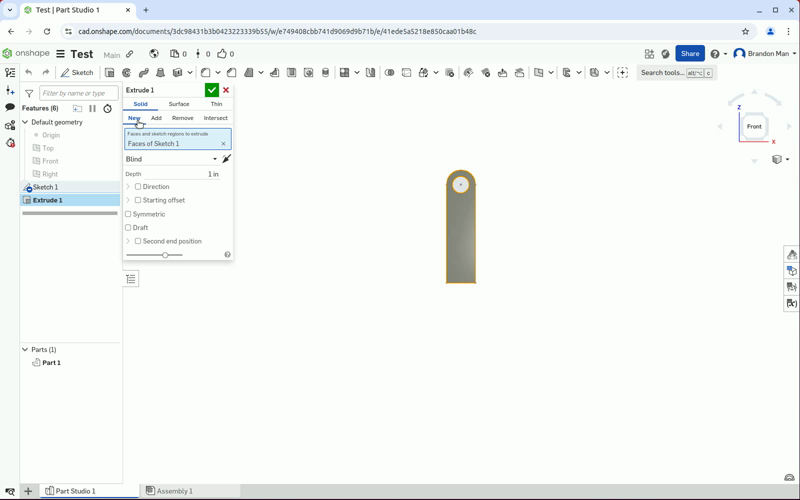
click(137, 120)
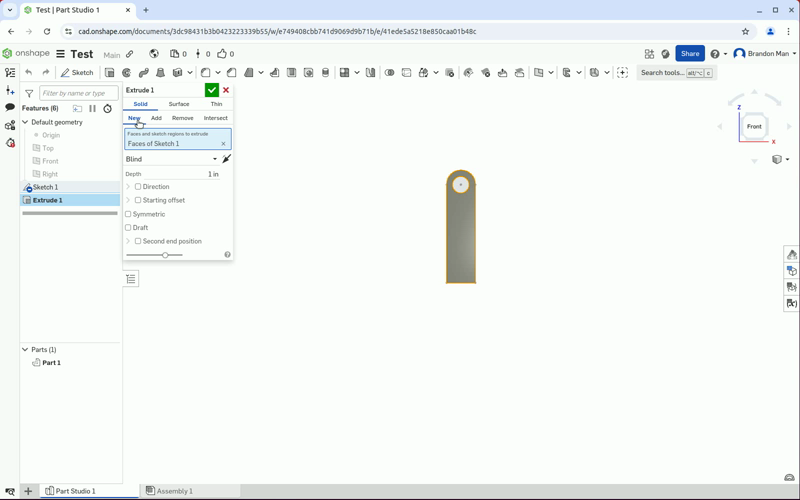
key(tab, 4)
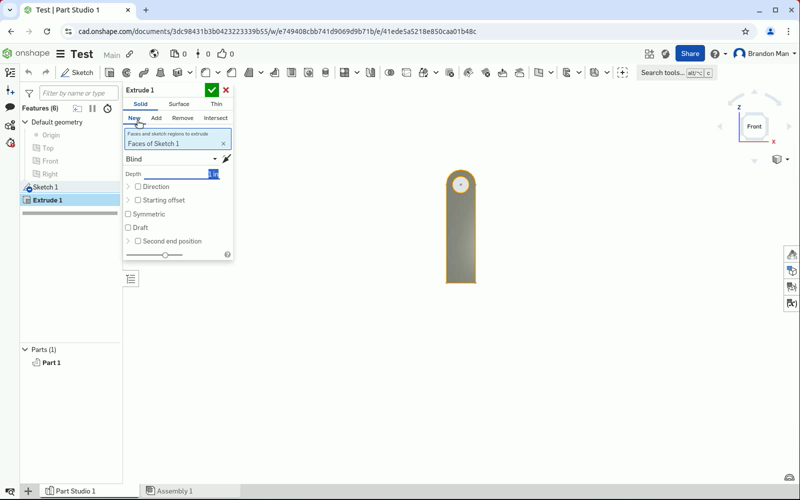
text(5.778)
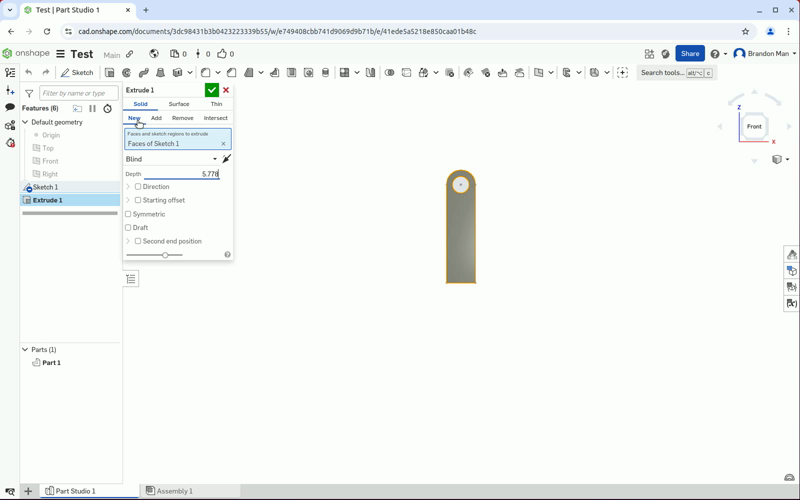
key(tab, 3)
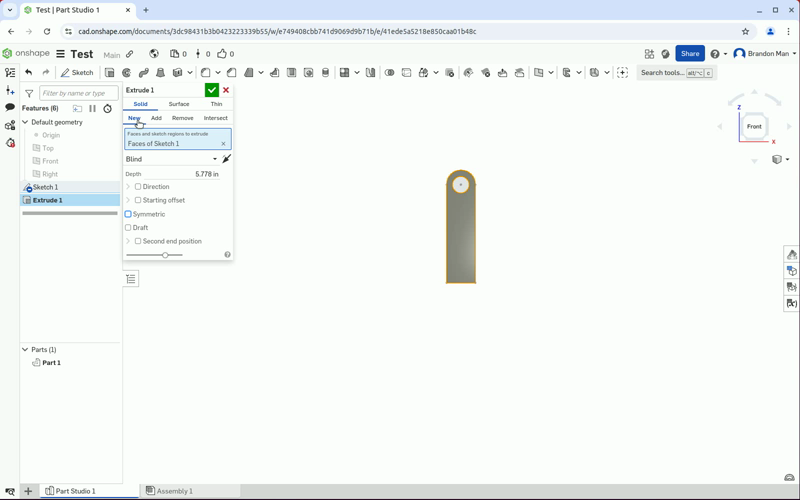
key(space)
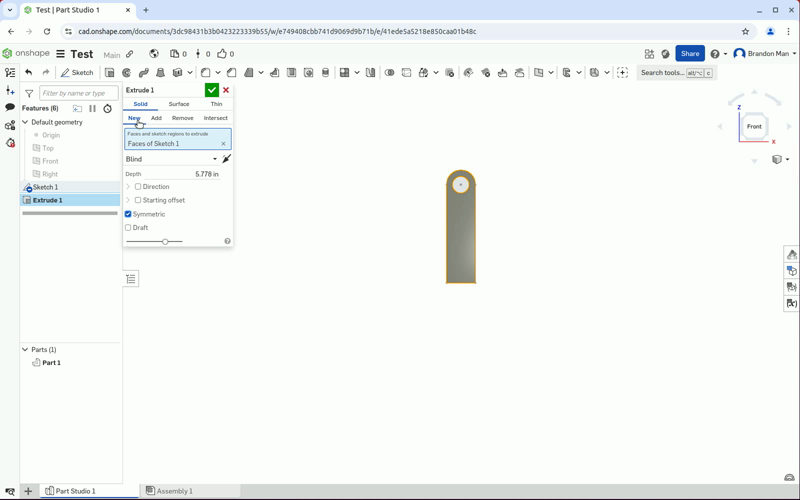
key(enter)
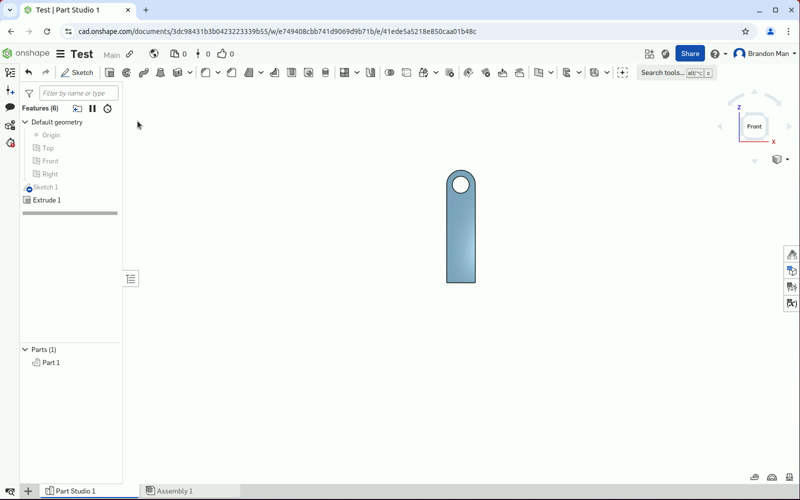
key(shift+h)
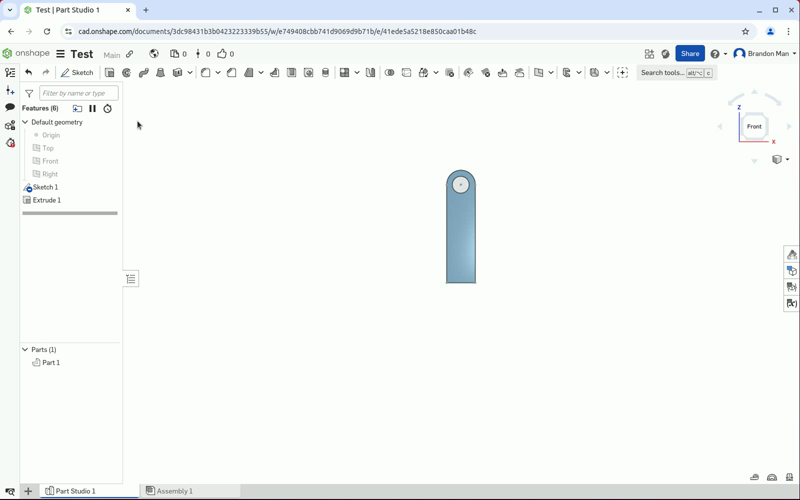
key(shift+h)
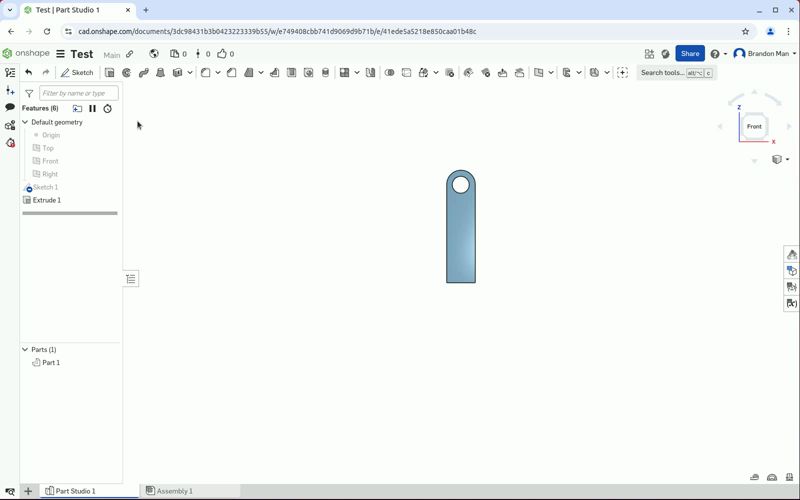
mouse_move(73, 189)
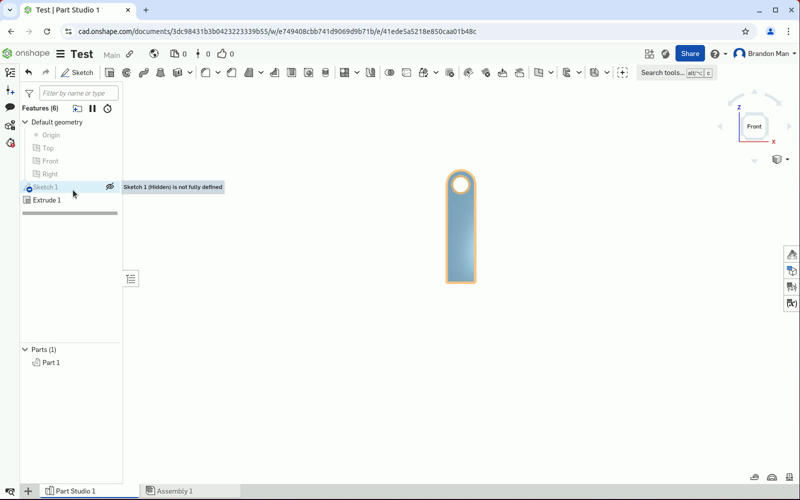
click(73, 189)
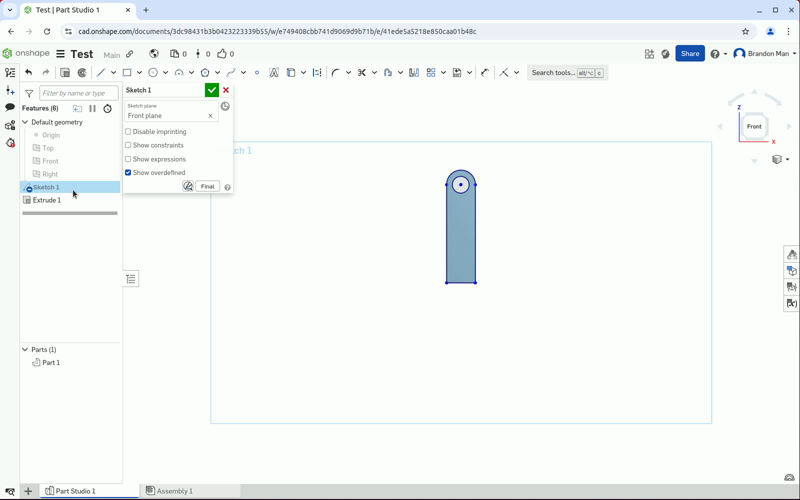
mouse_move(229, 92)
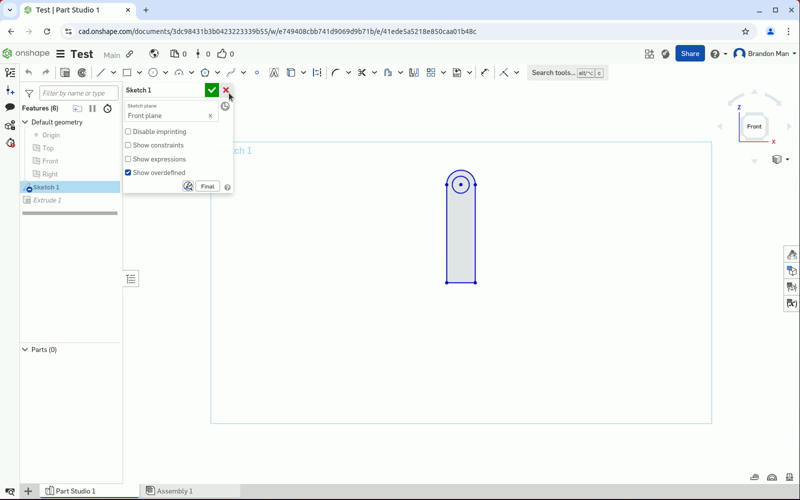
click(229, 92)
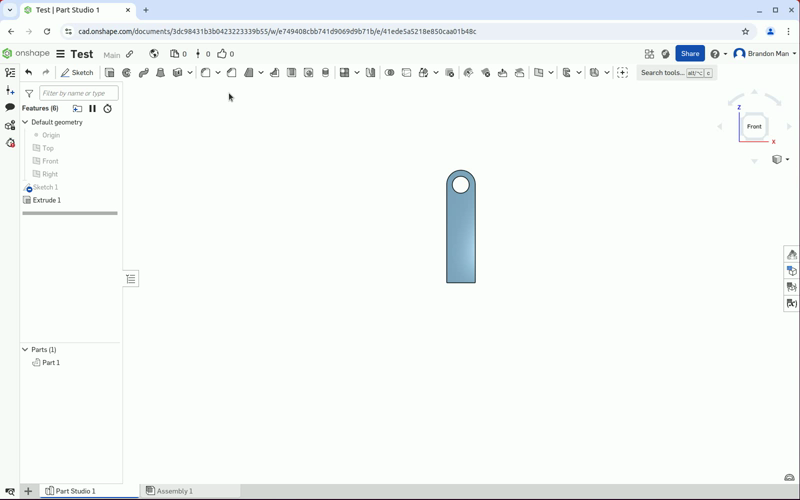
mouse_move(73, 352)
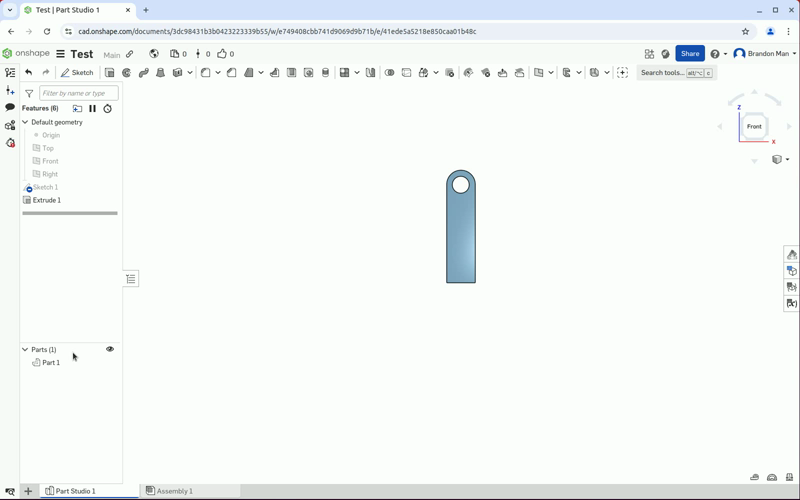
key(y)
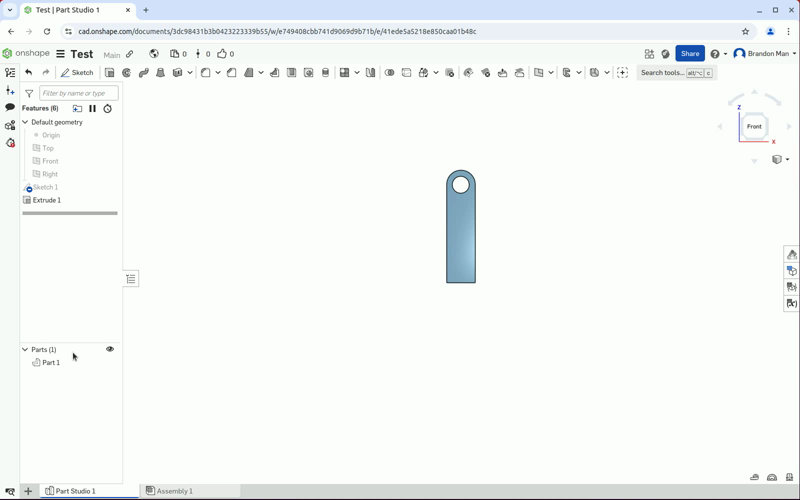
key(shift+p)
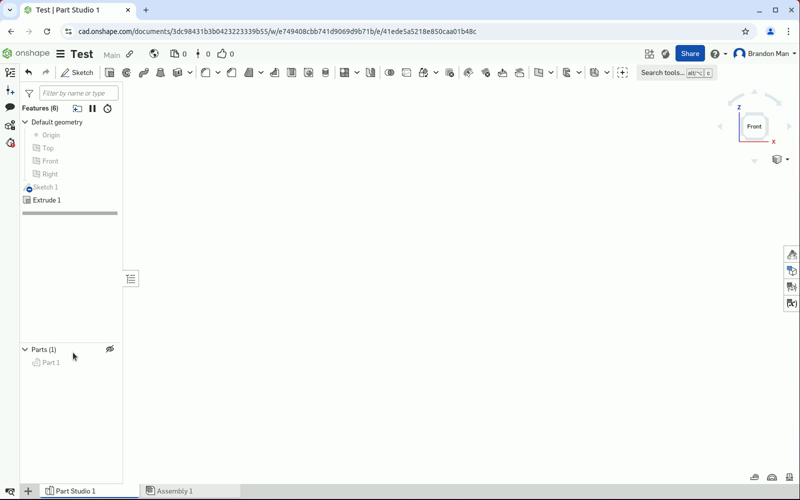
key(space)
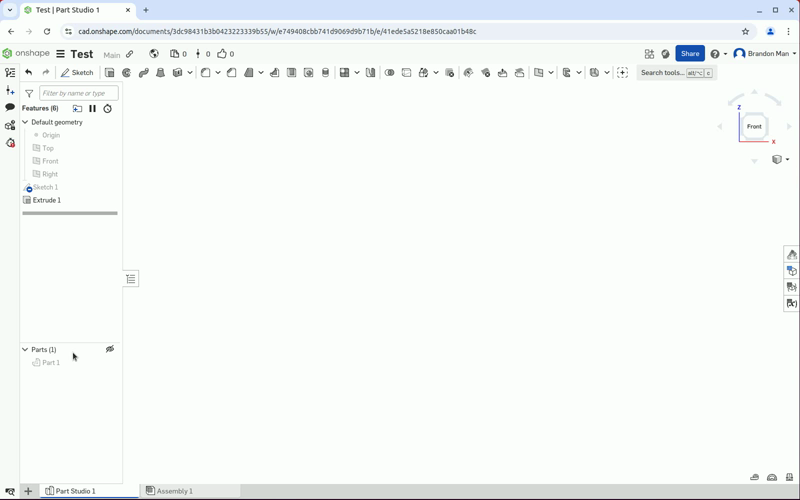
key_down(shift)
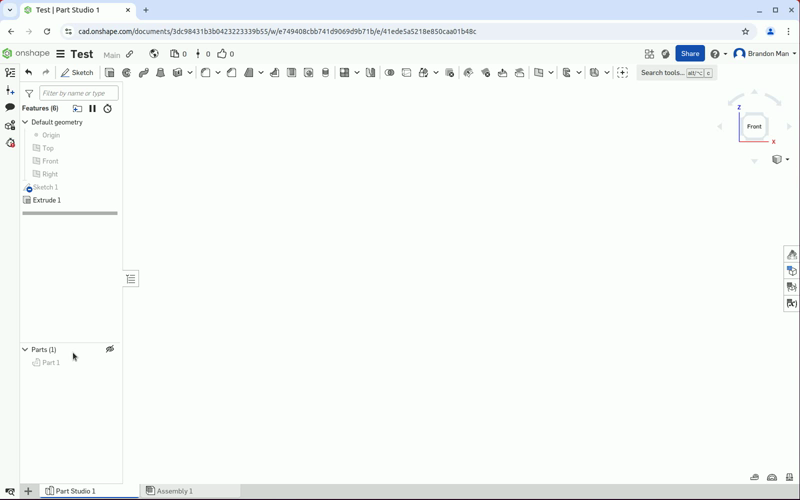
key(left)
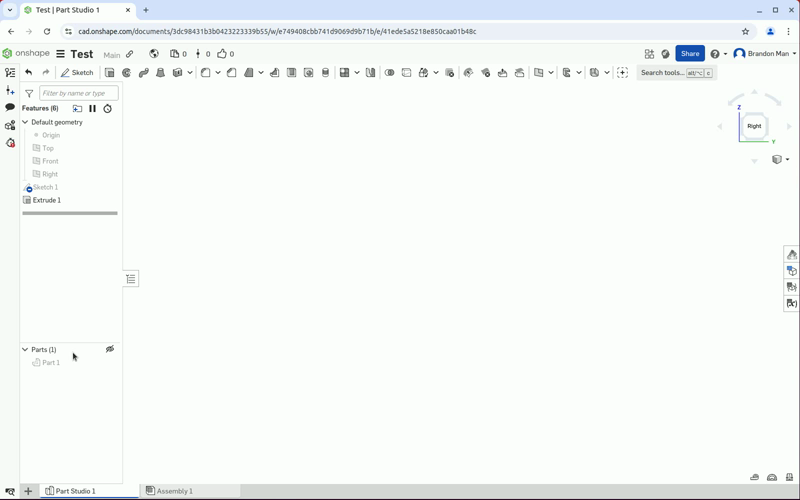
key_up(shift)
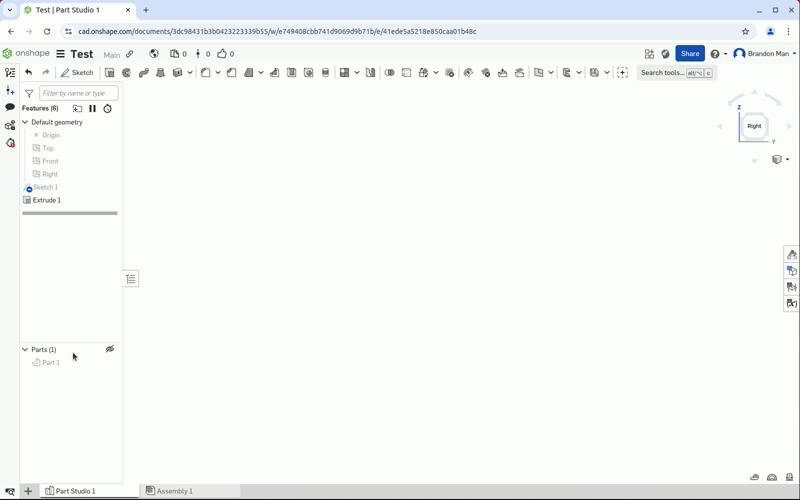
mouse_move(73, 352)
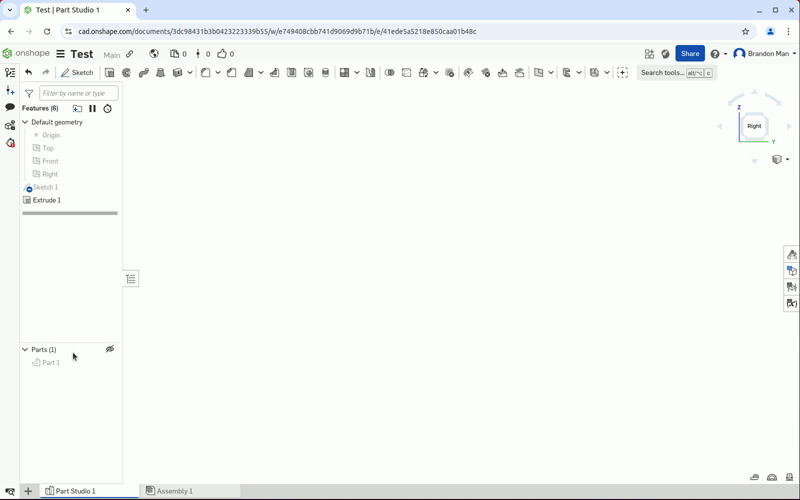
key(shift+y)
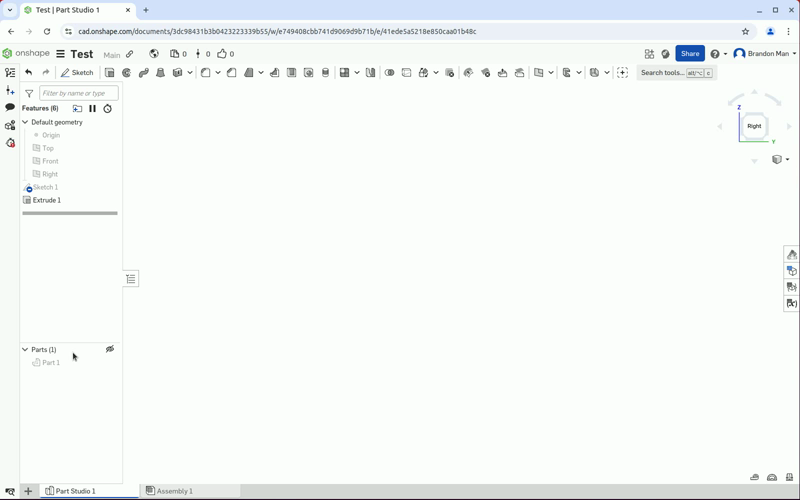
key(shift+s)
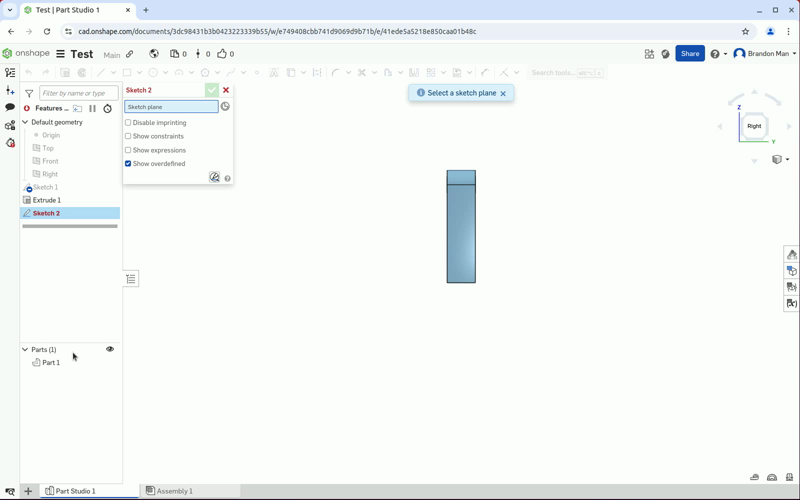
mouse_move(73, 176)
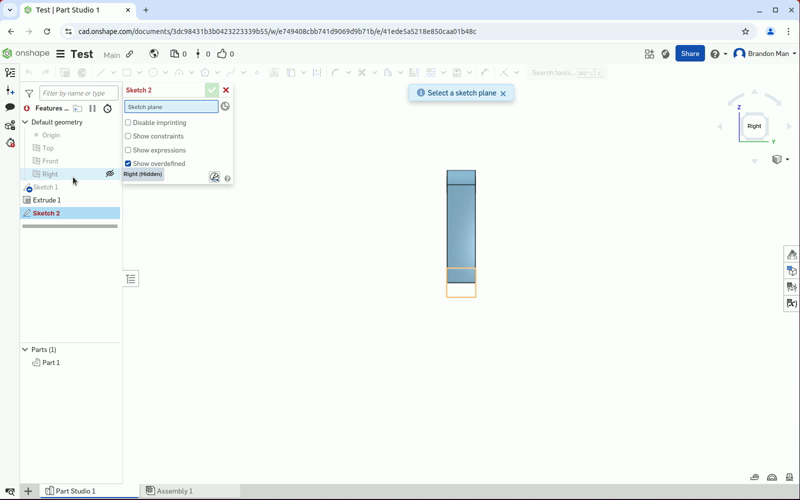
click(73, 176)
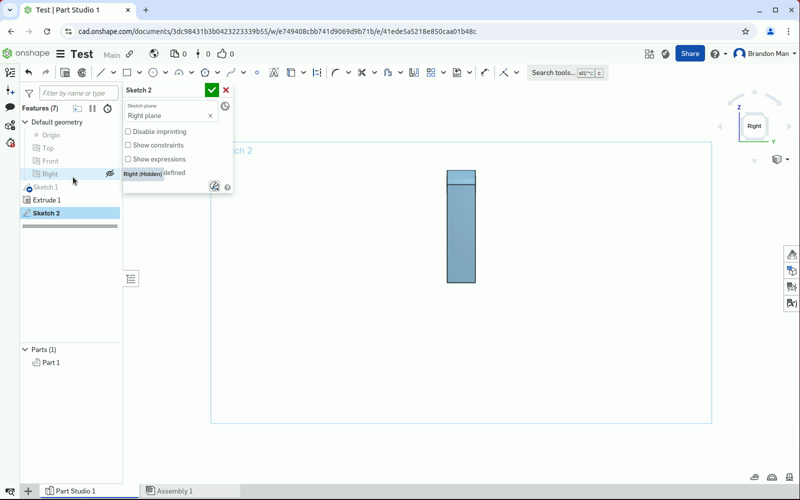
mouse_move(73, 352)
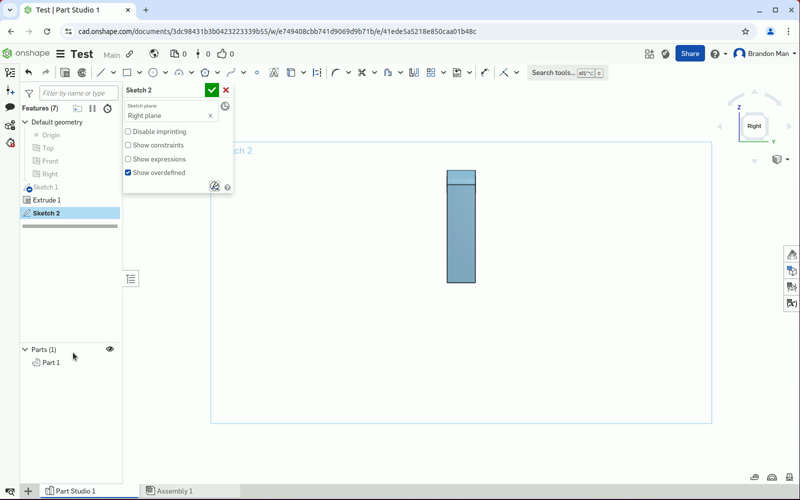
key(y)
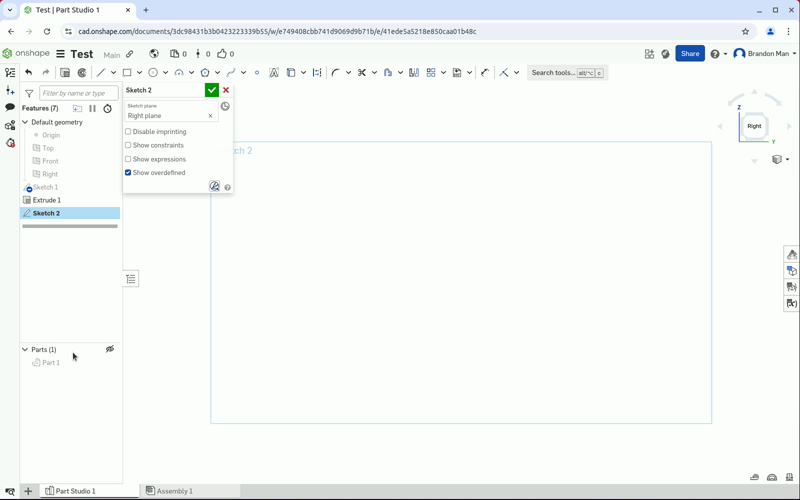
key(c)
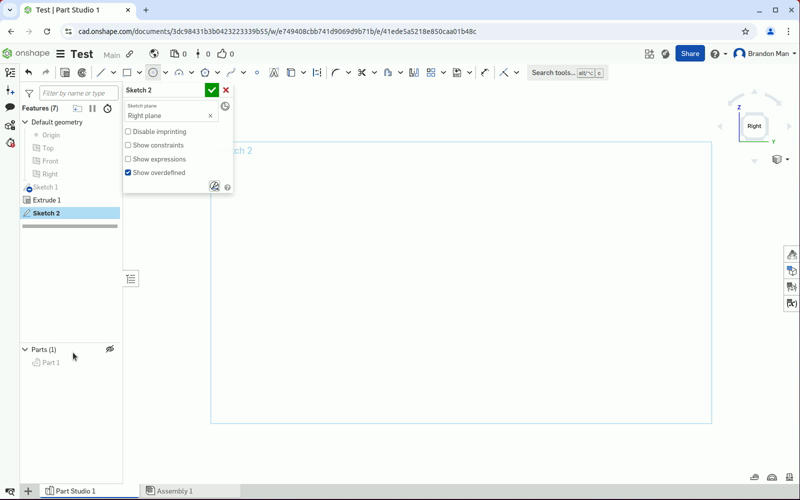
key_down(shift)
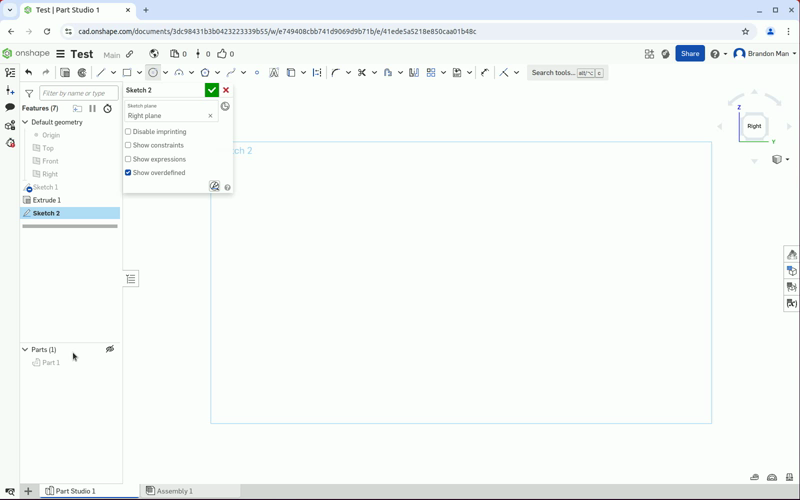
mouse_move(461, 262)
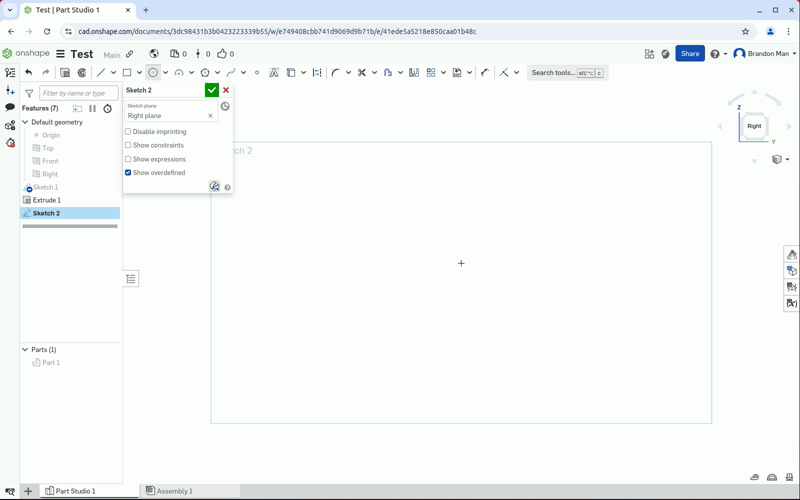
click(461, 262)
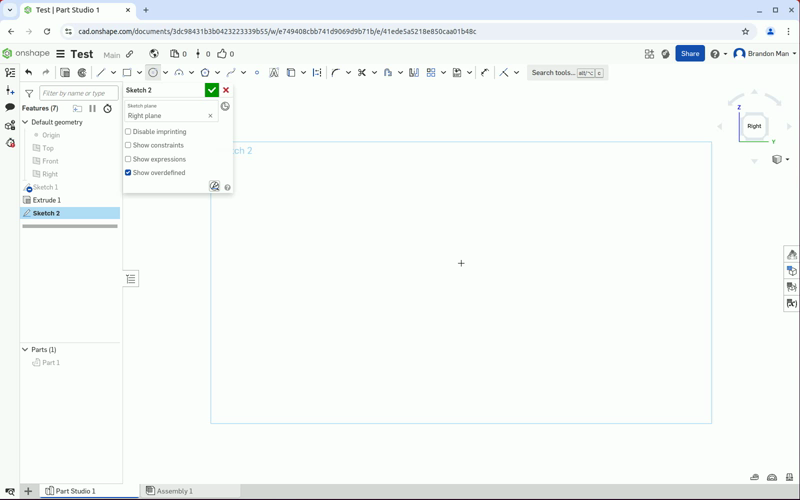
key_up(shift)
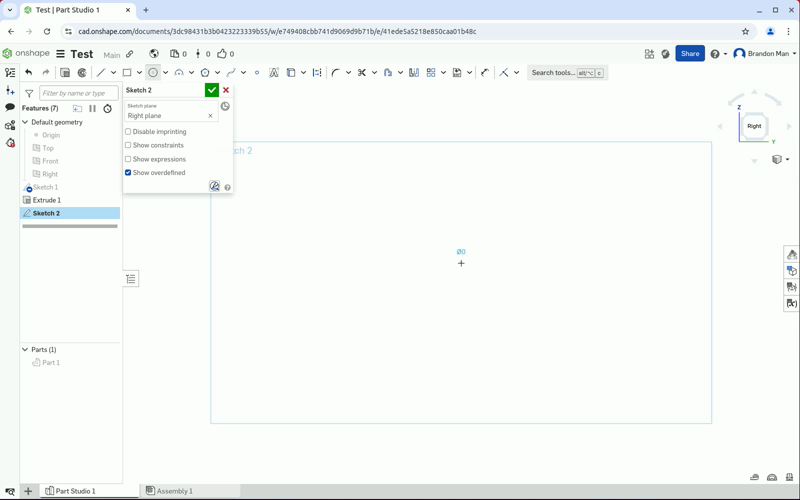
mouse_move(470, 262)
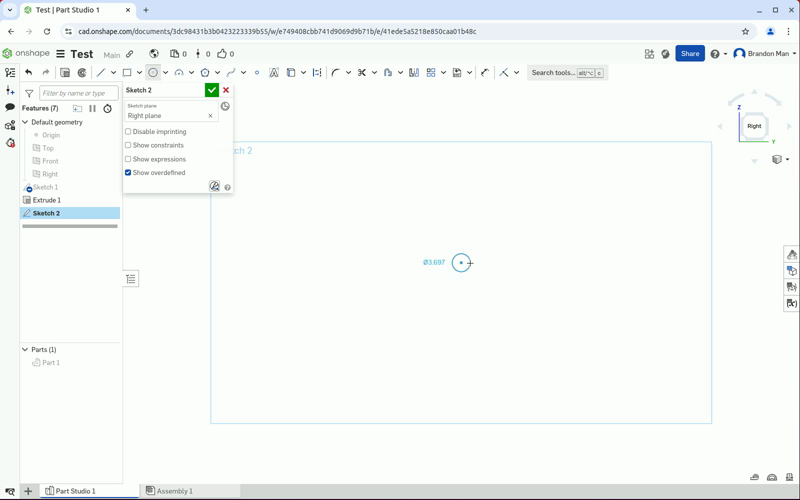
click(470, 262)
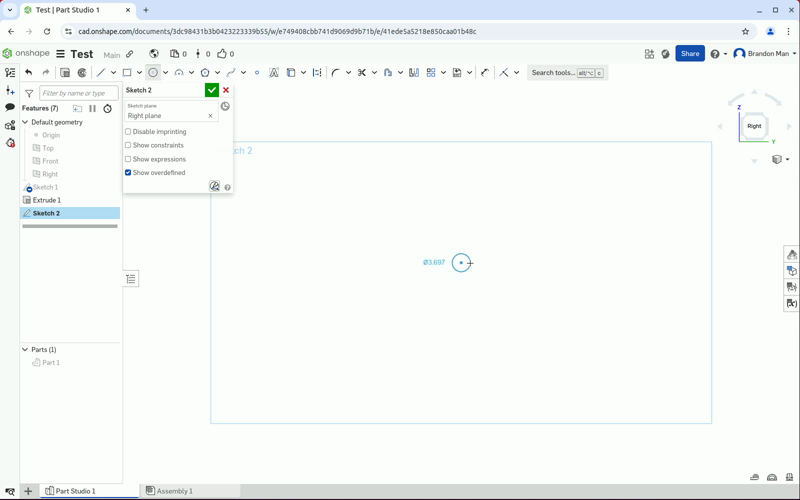
key(esc)
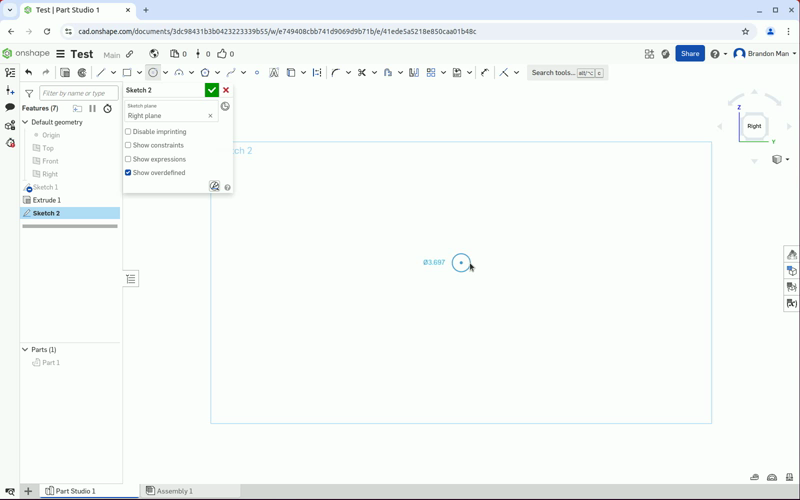
mouse_move(461, 259)
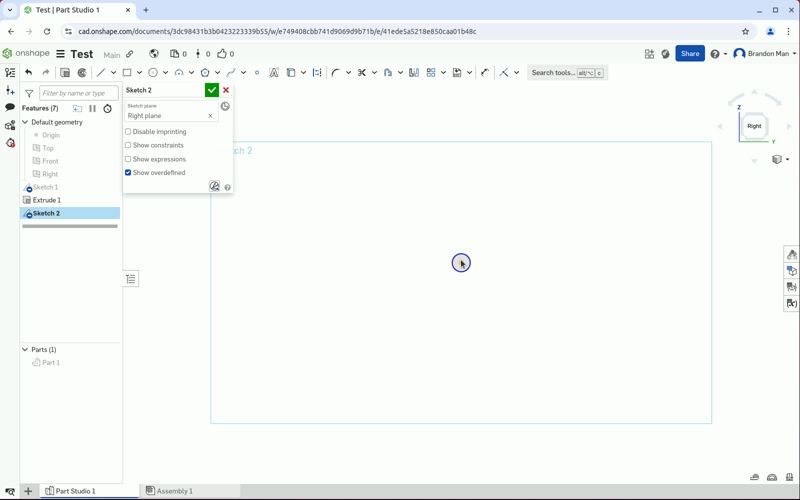
scroll(6)
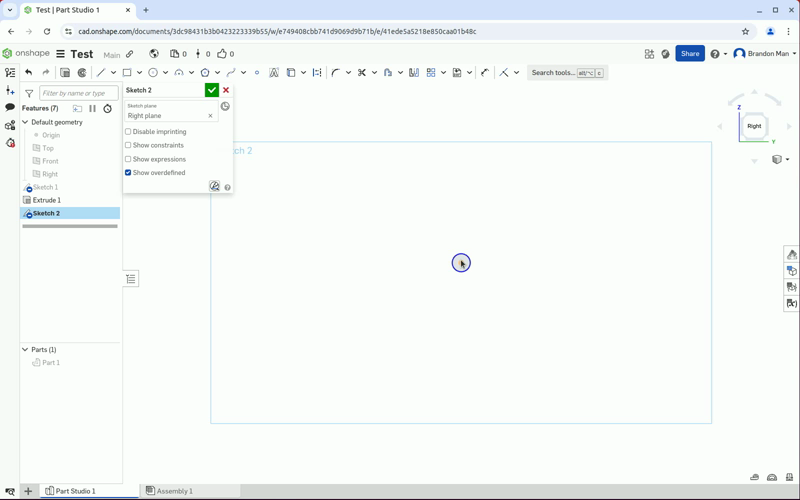
scroll(6)
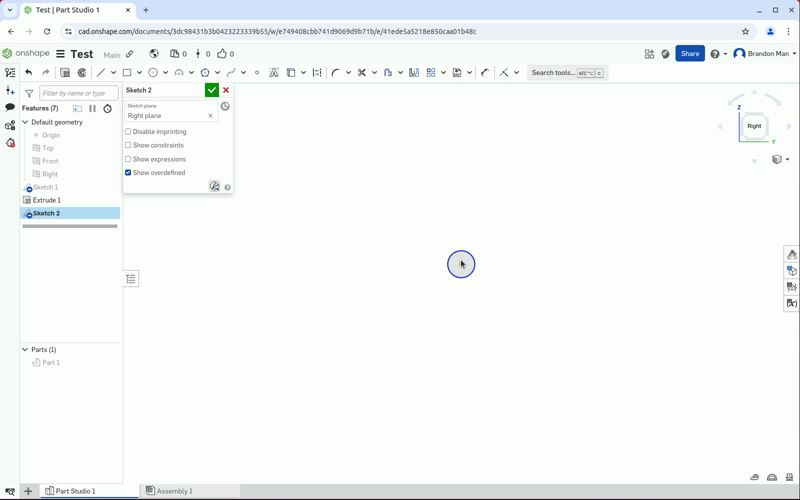
scroll(6)
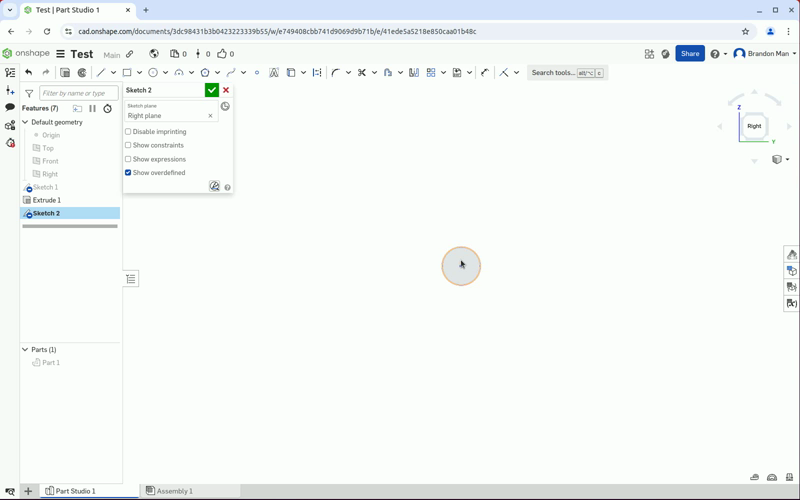
scroll(6)
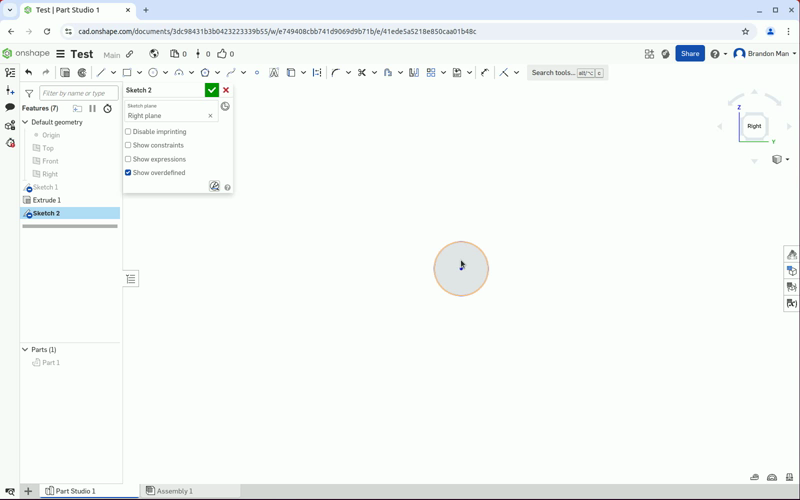
scroll(6)
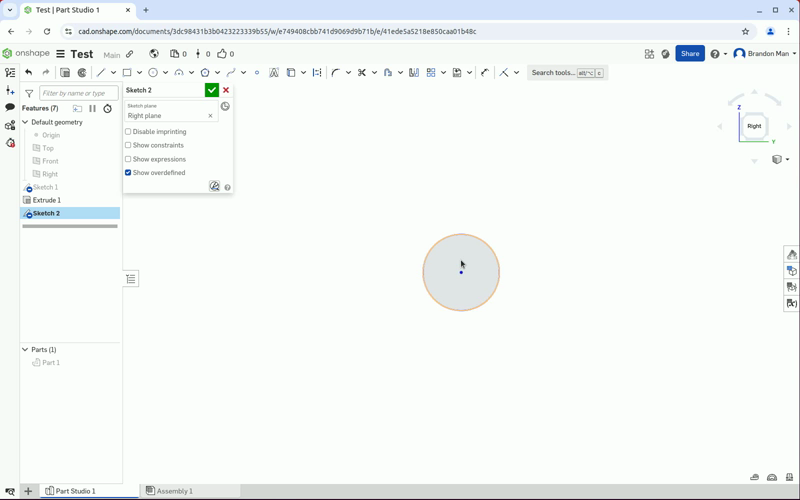
scroll(6)
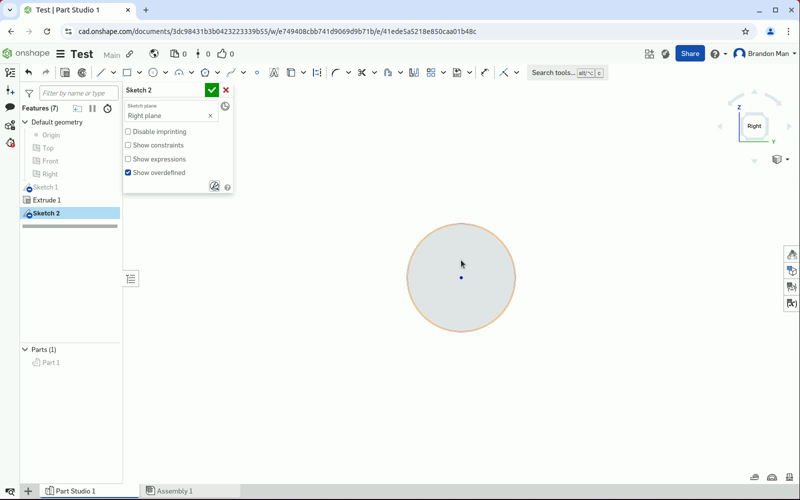
scroll(6)
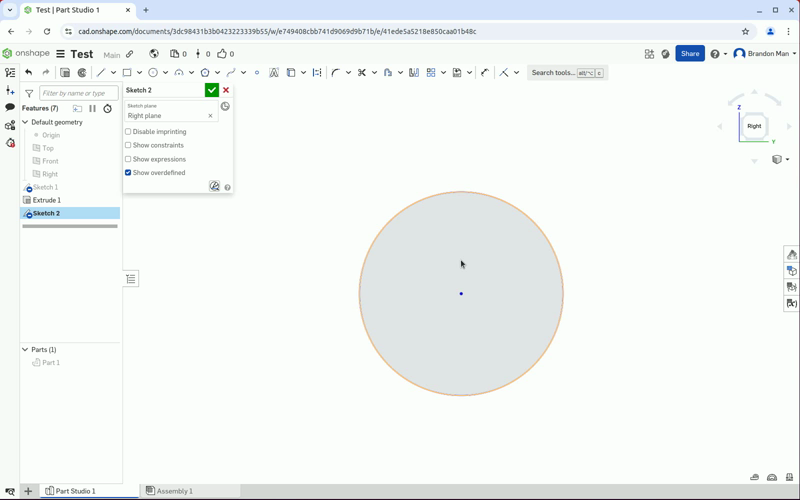
click(461, 259)
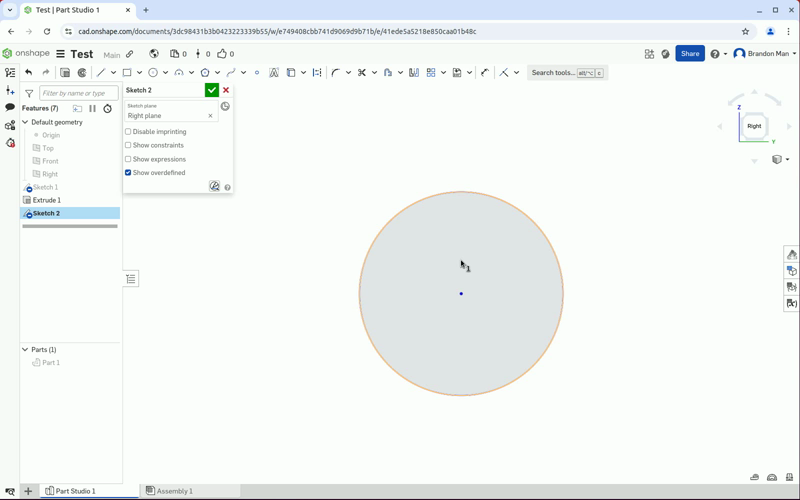
scroll(-6)
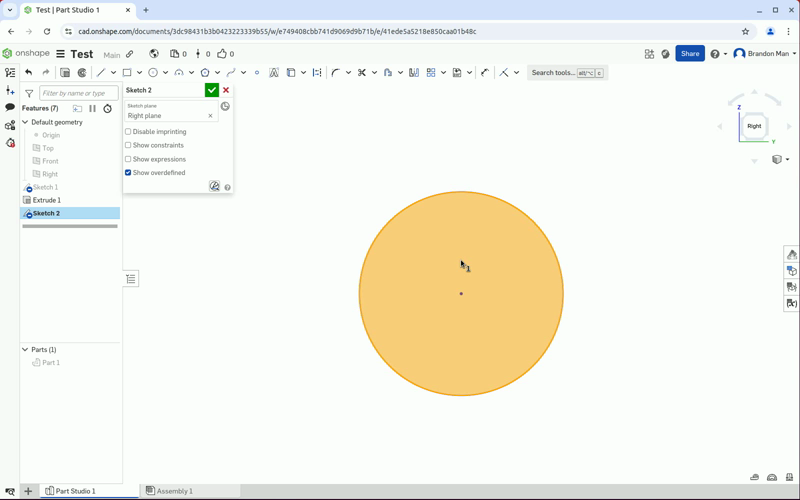
scroll(-6)
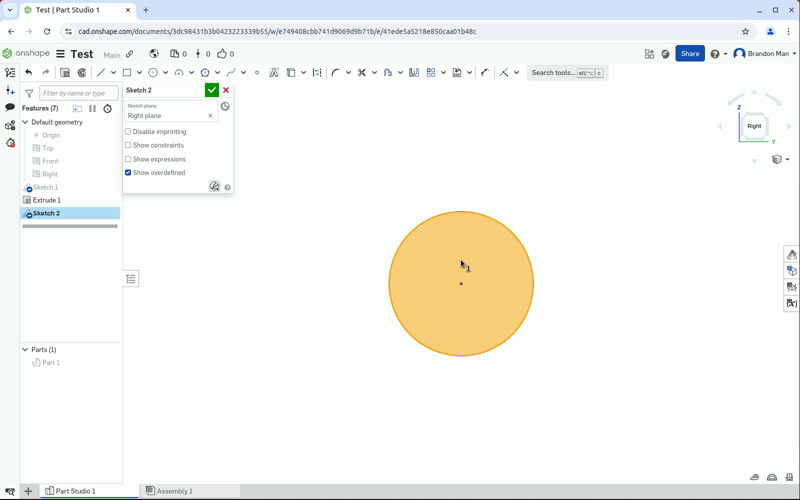
scroll(-6)
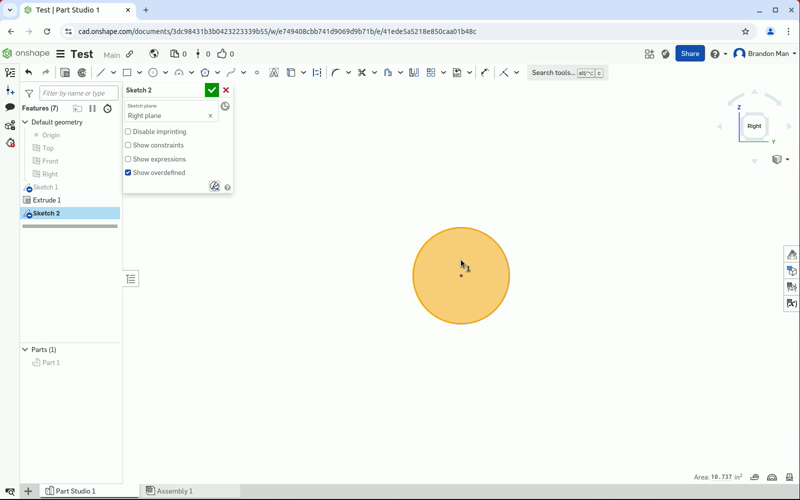
scroll(-6)
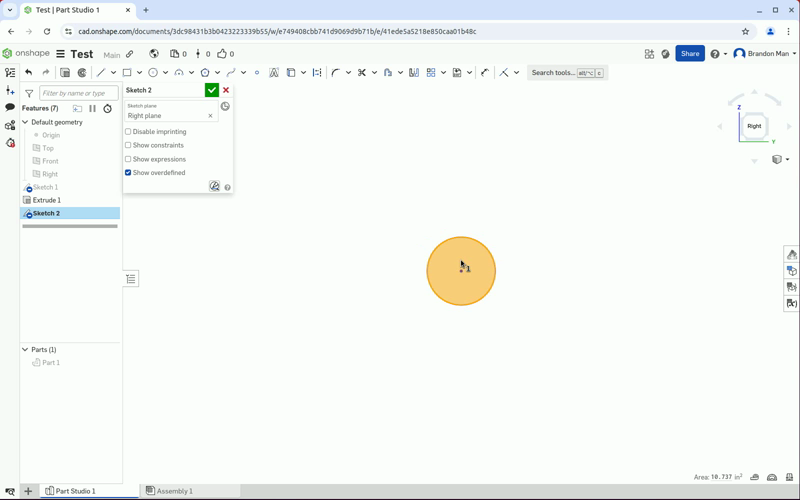
scroll(-6)
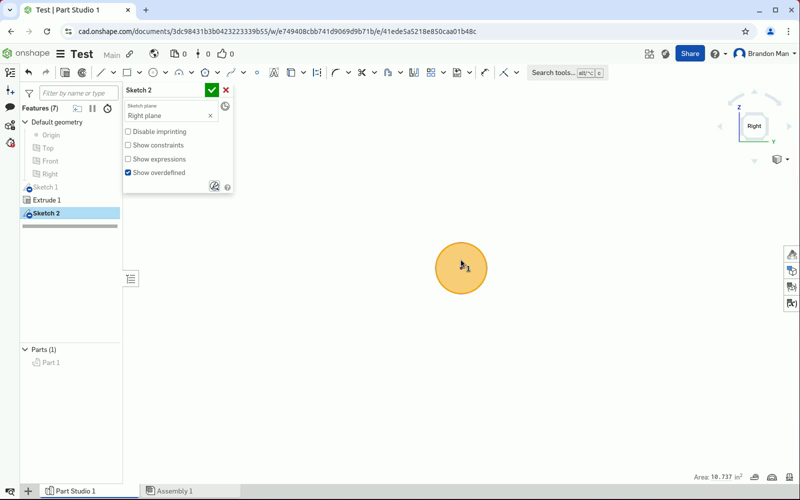
scroll(-6)
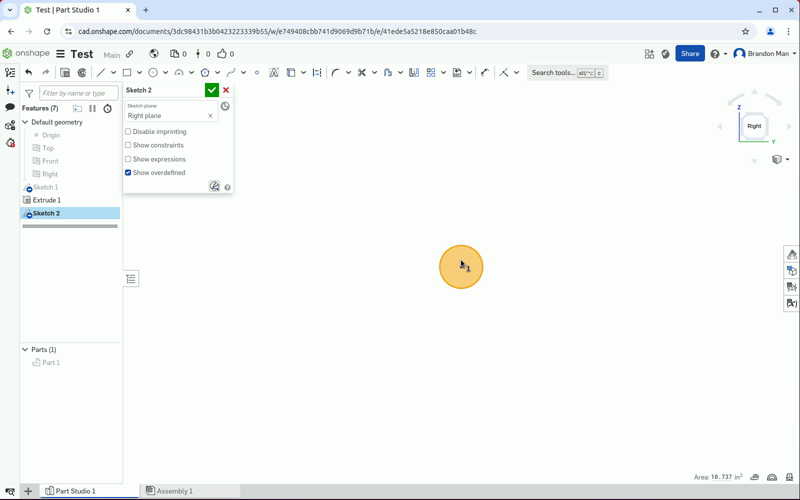
scroll(-6)
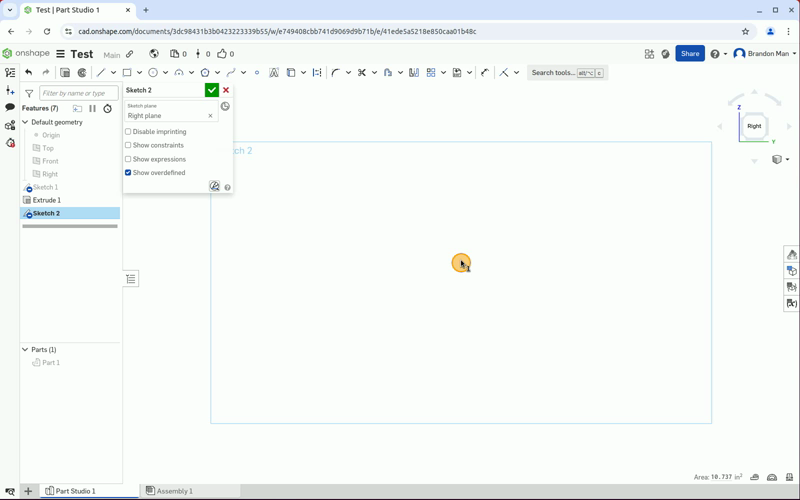
mouse_move(73, 352)
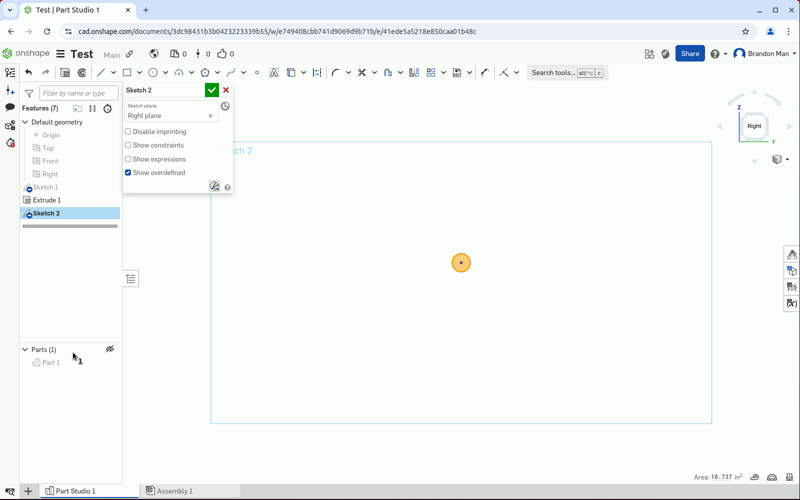
key(shift+y)
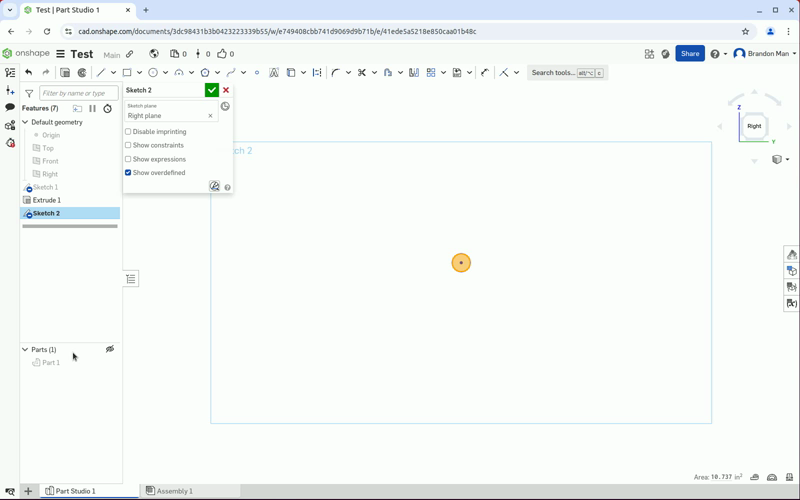
key(shift+e)
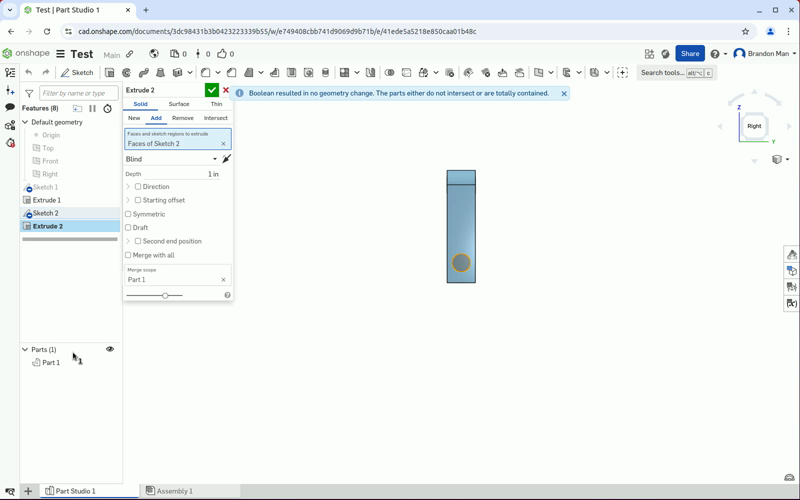
mouse_move(143, 106)
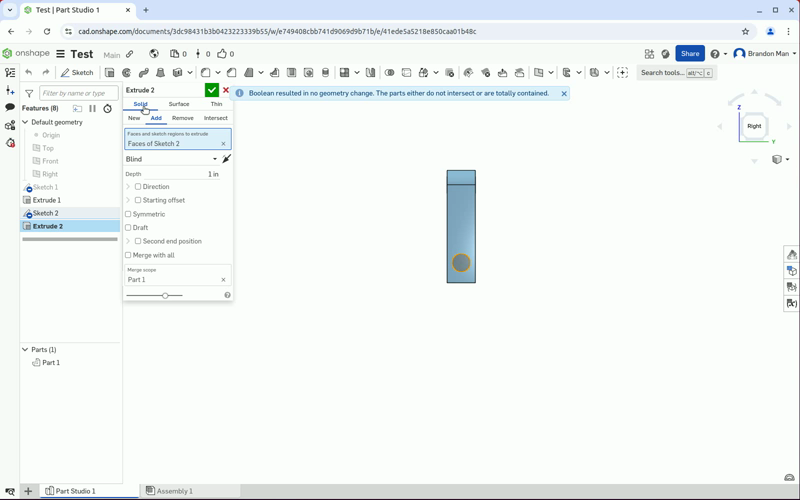
click(143, 106)
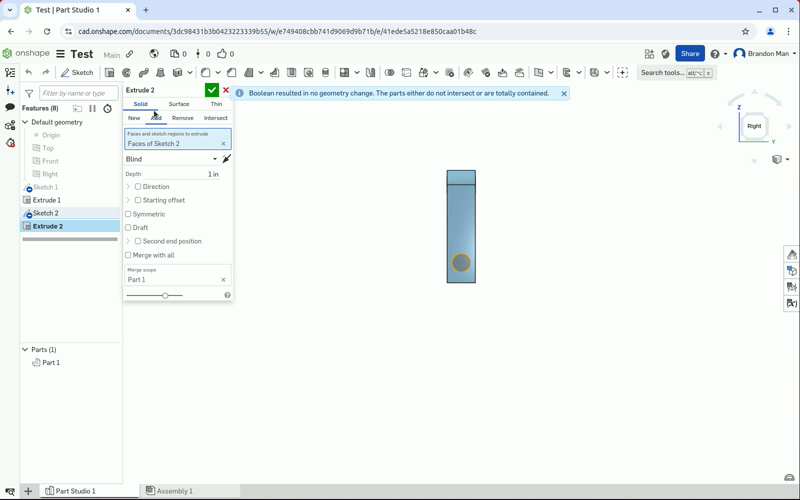
mouse_move(186, 120)
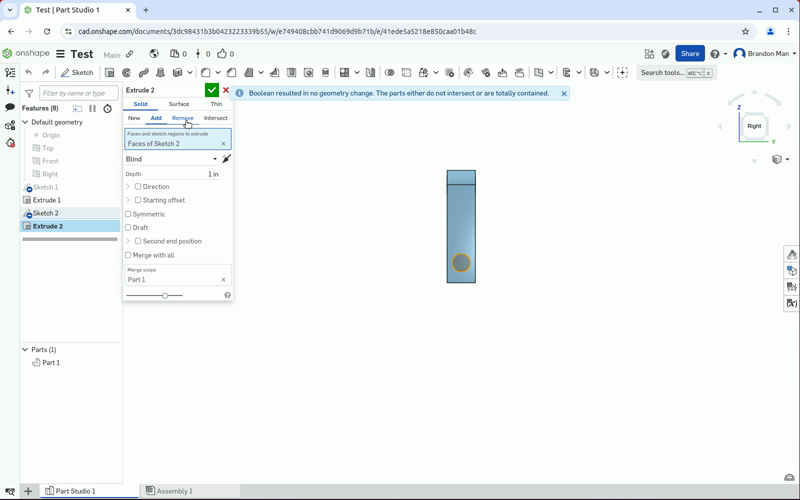
click(186, 120)
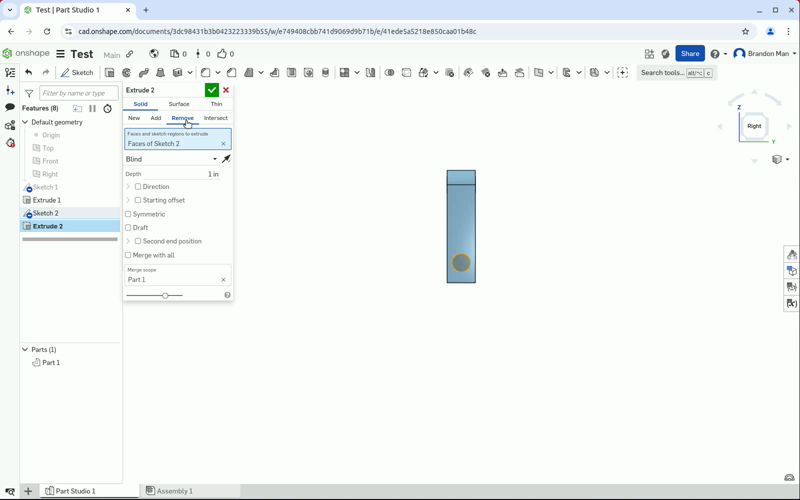
key(tab, 4)
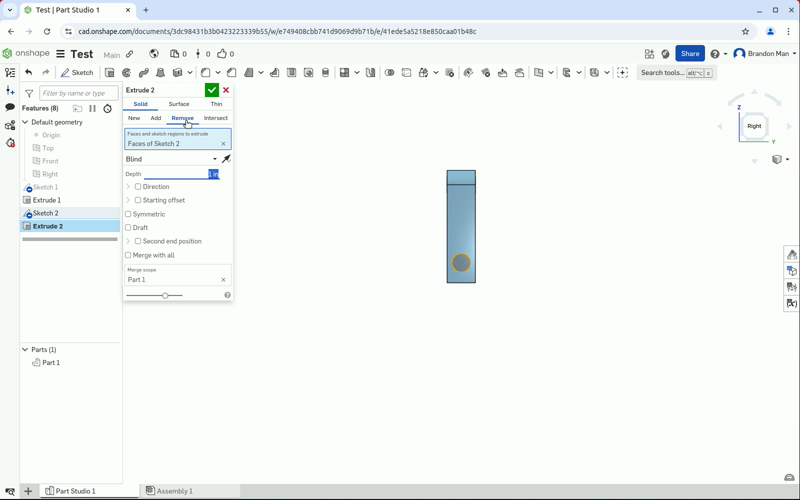
text(-10.11)
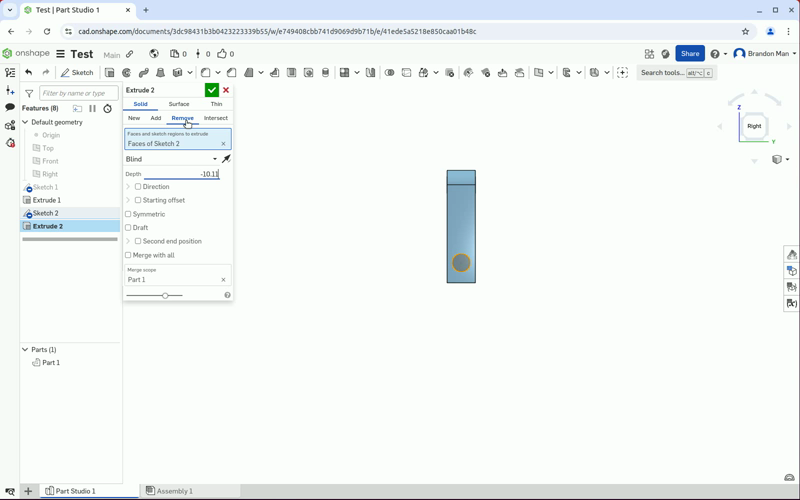
key(tab, 3)
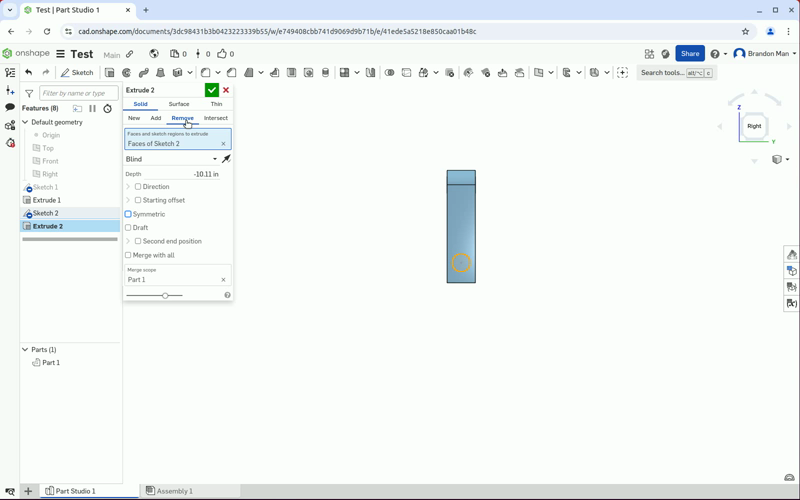
key(space)
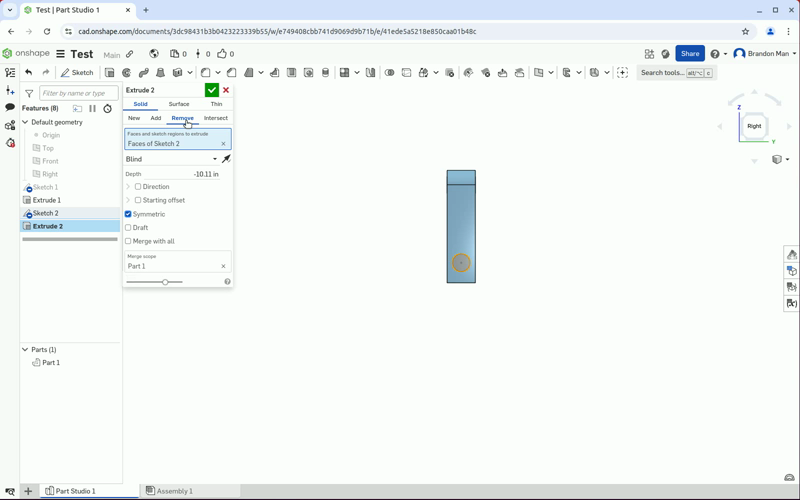
key(tab, 2)
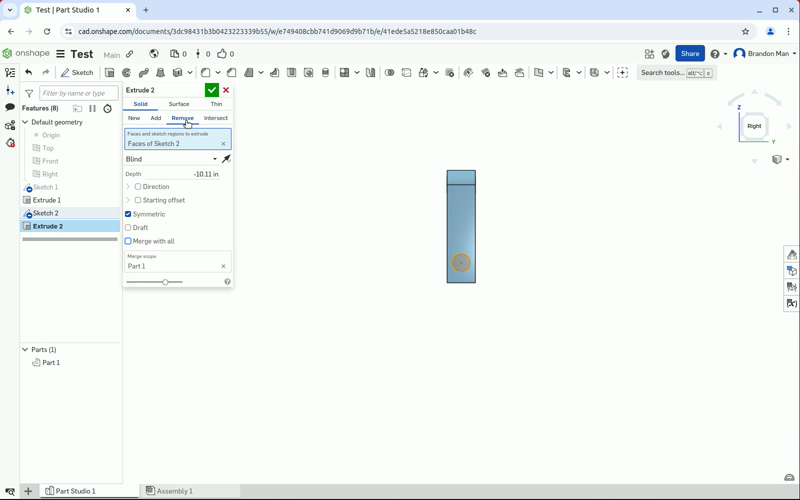
key(space)
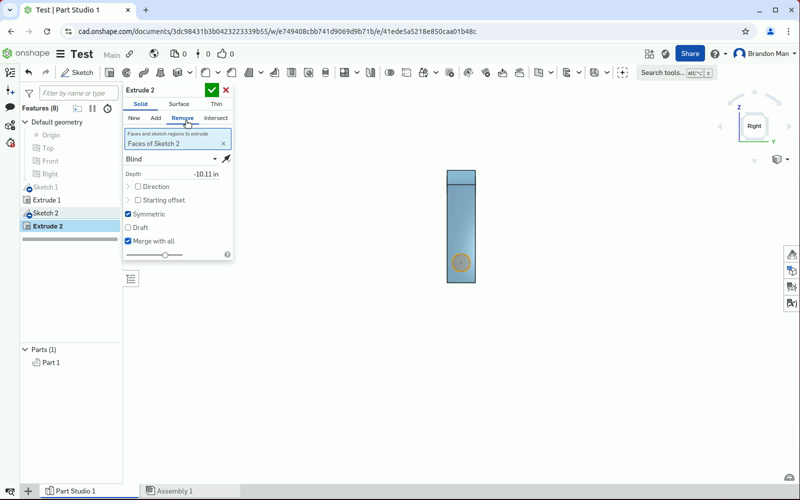
key(enter)
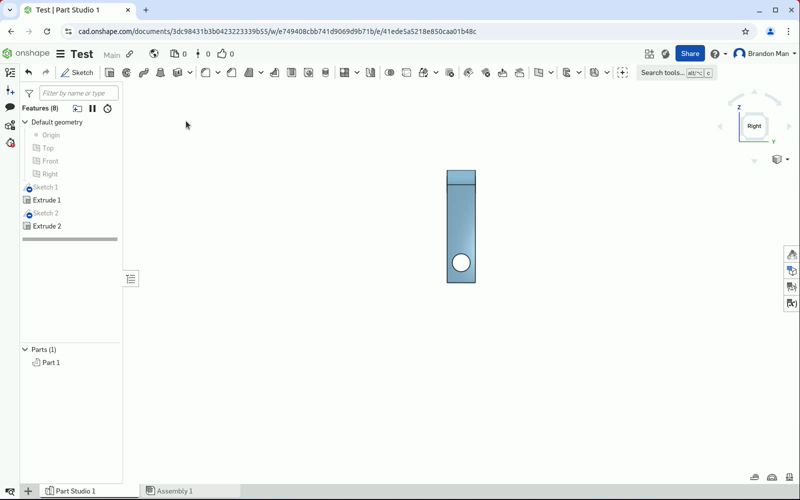
key(shift+h)
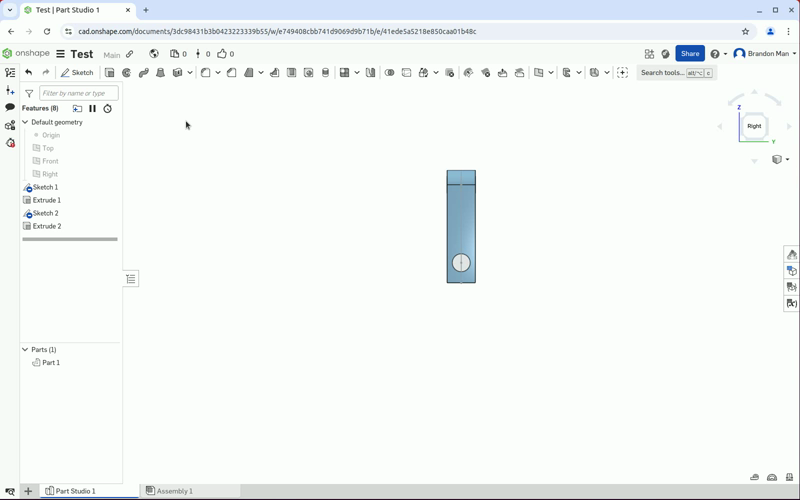
key(shift+h)
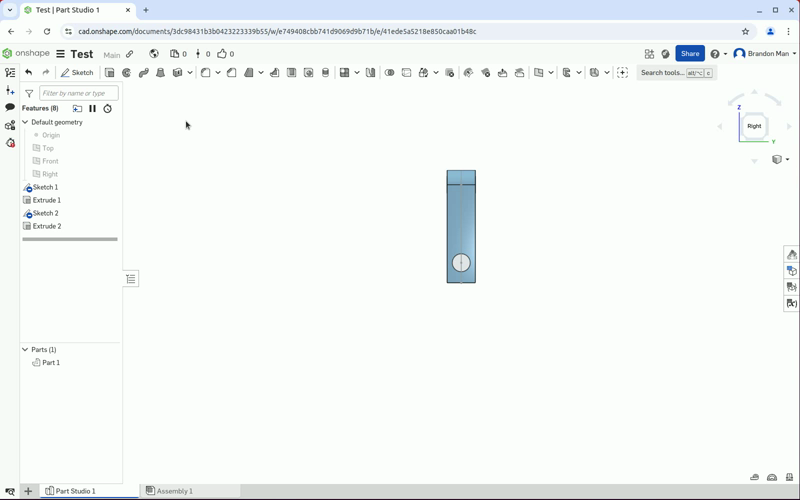
key(shift+7)
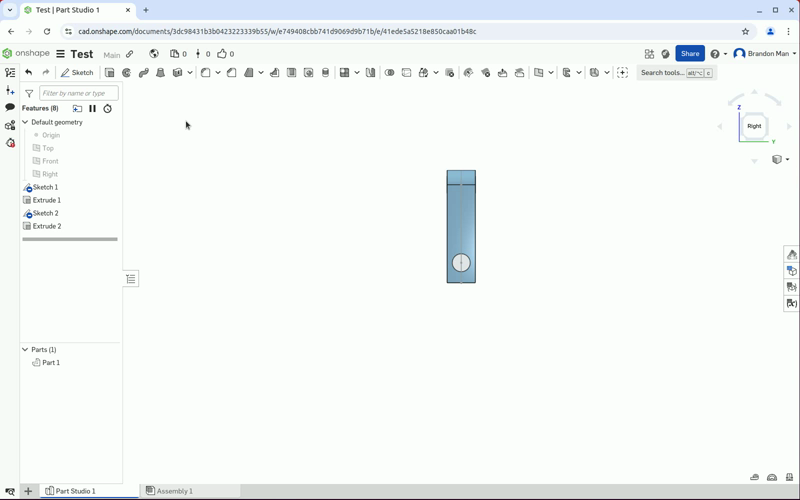
key(right, 2)
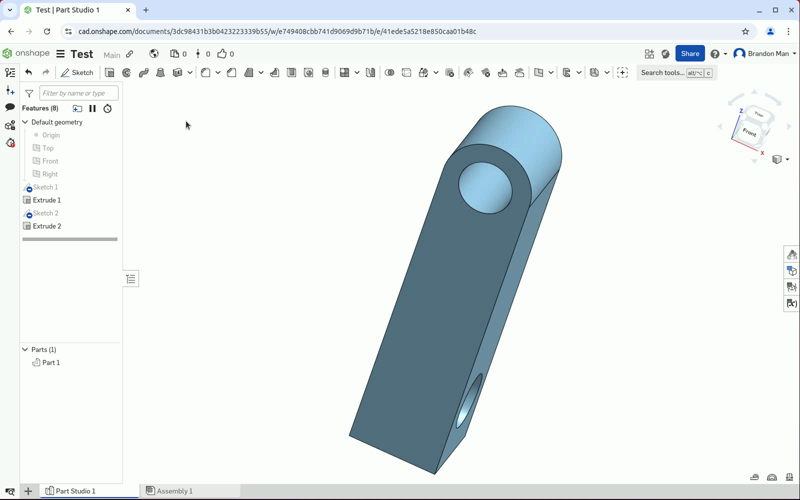
key(down, 2)
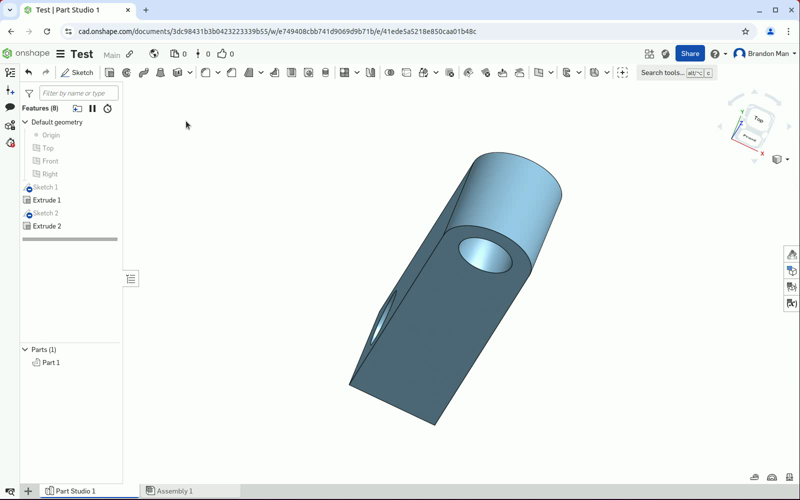
key(up, 2)
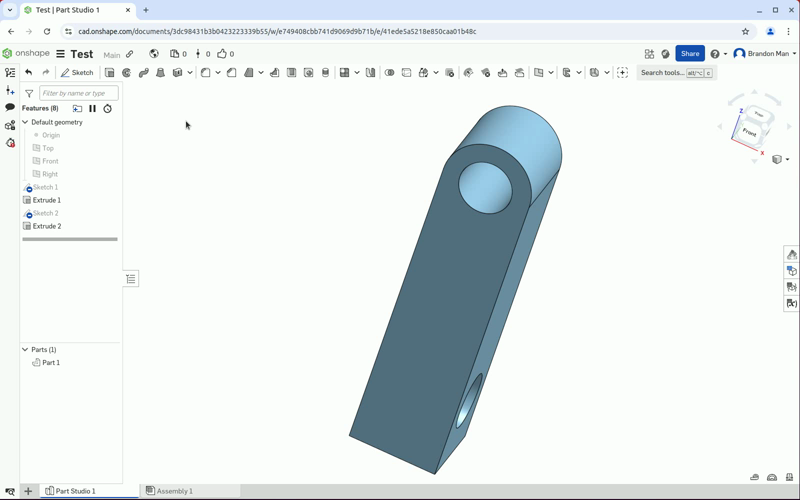
key(left, 2)
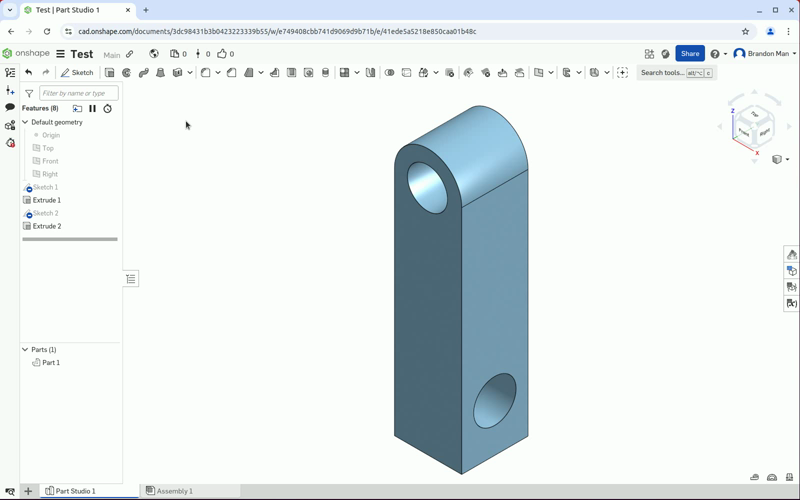
mouse_move(73, 189)
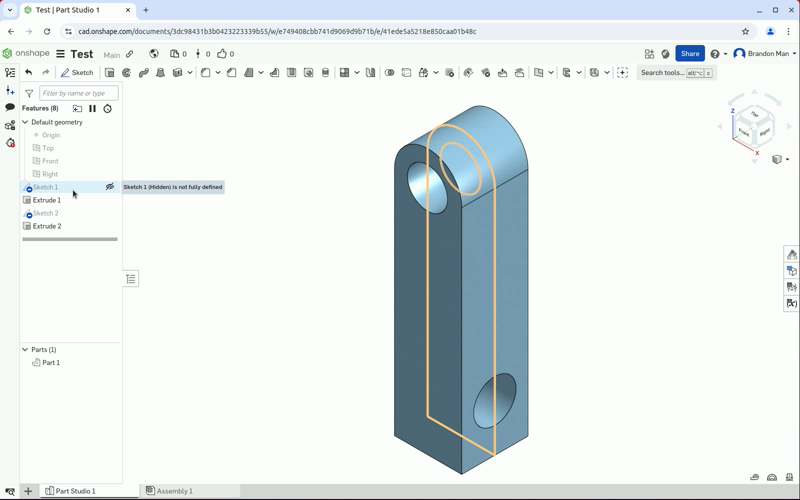
click(73, 189)